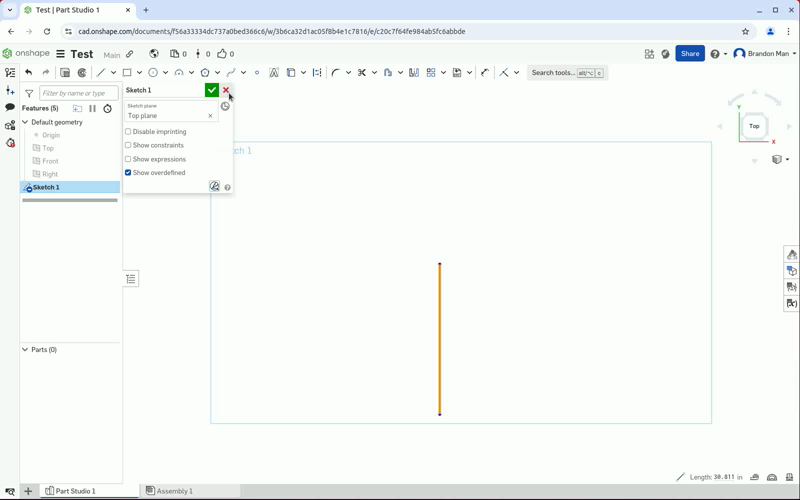
key(shift+h)
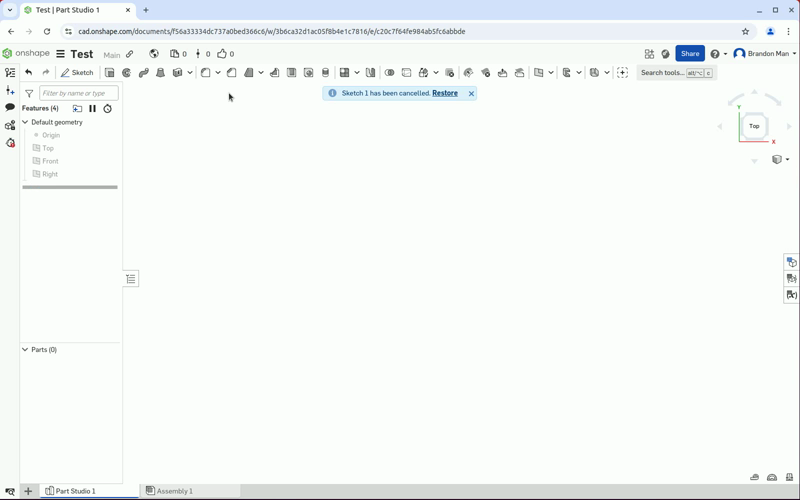
mouse_move(73, 352)
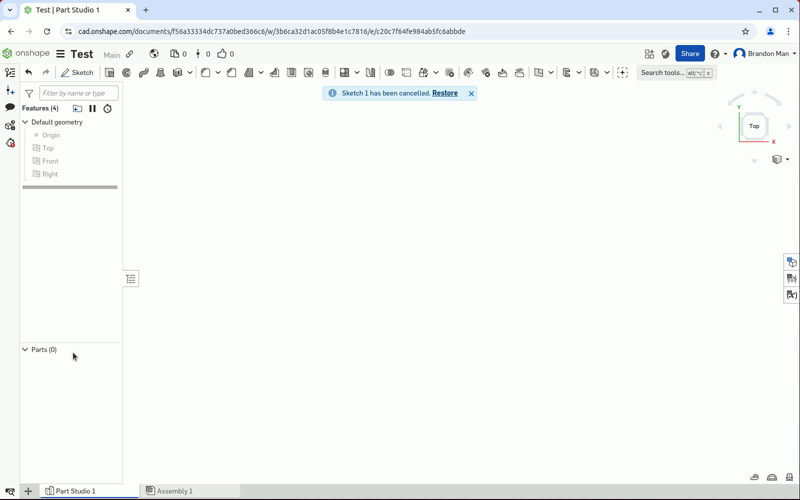
key(y)
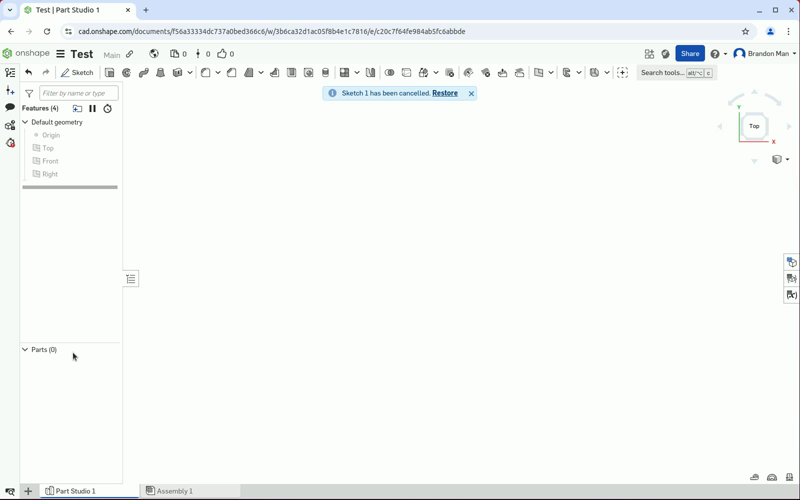
key(shift+p)
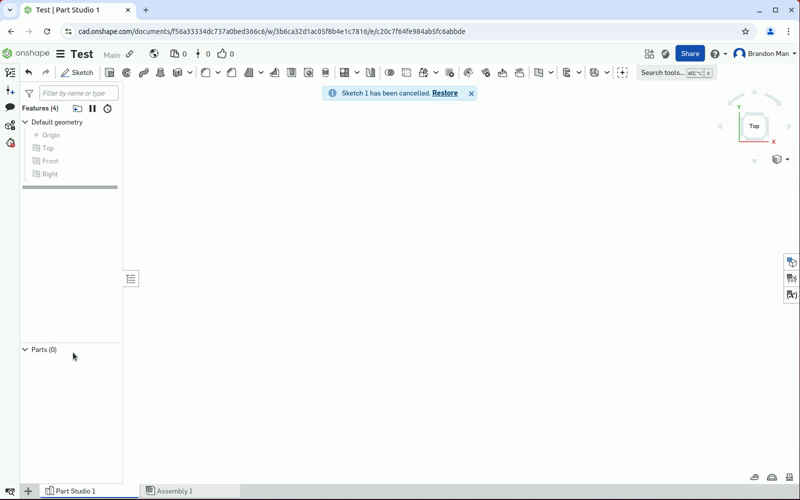
key(space)
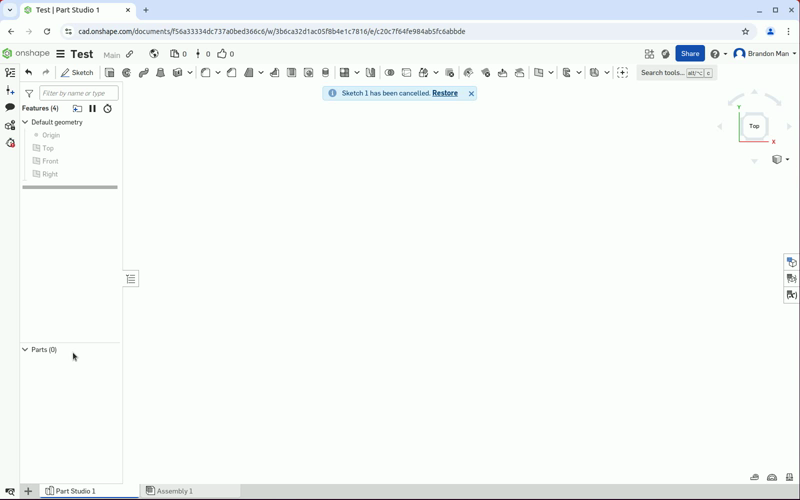
key_down(shift)
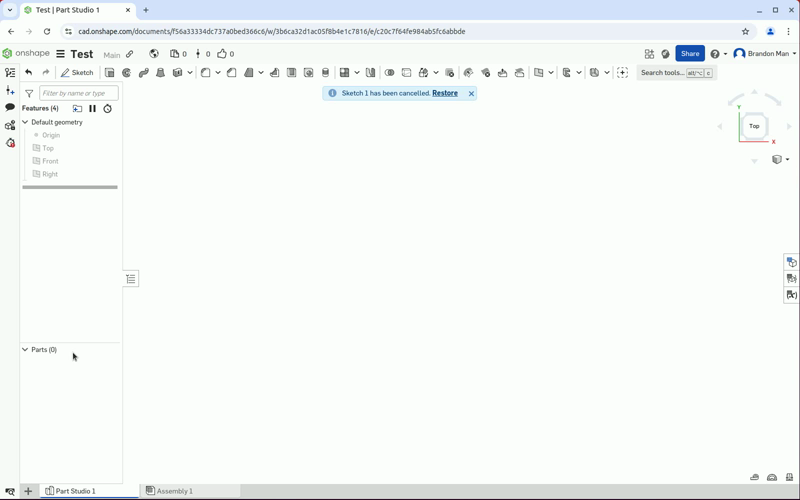
key(up)
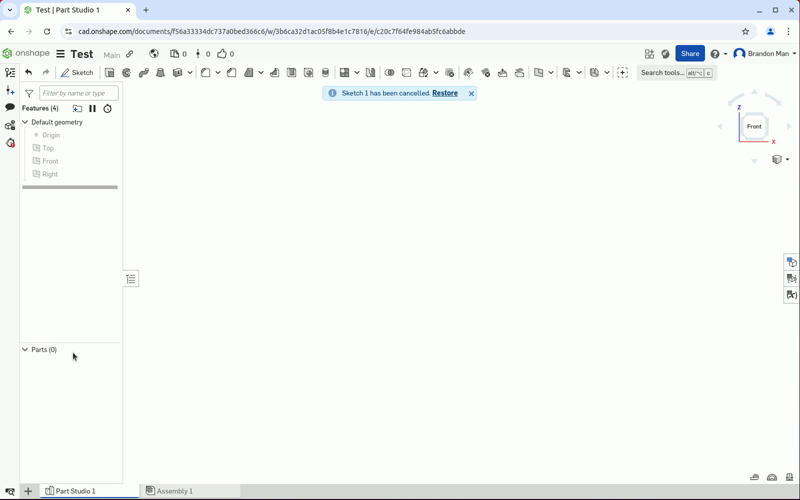
key_up(shift)
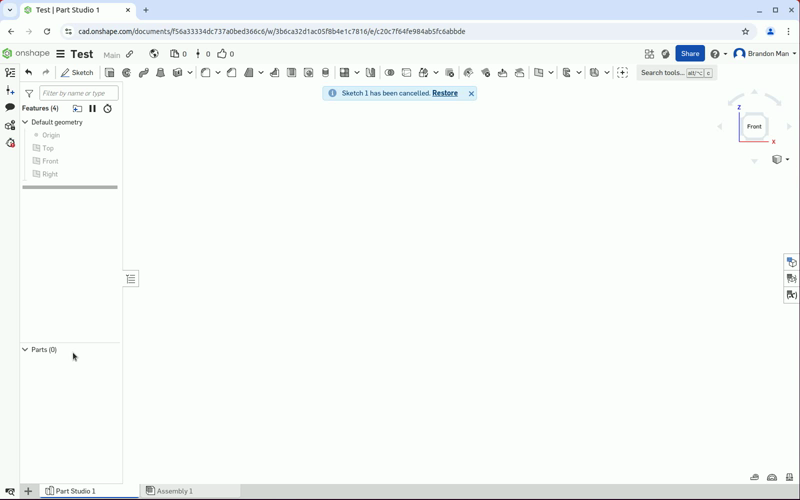
mouse_move(73, 352)
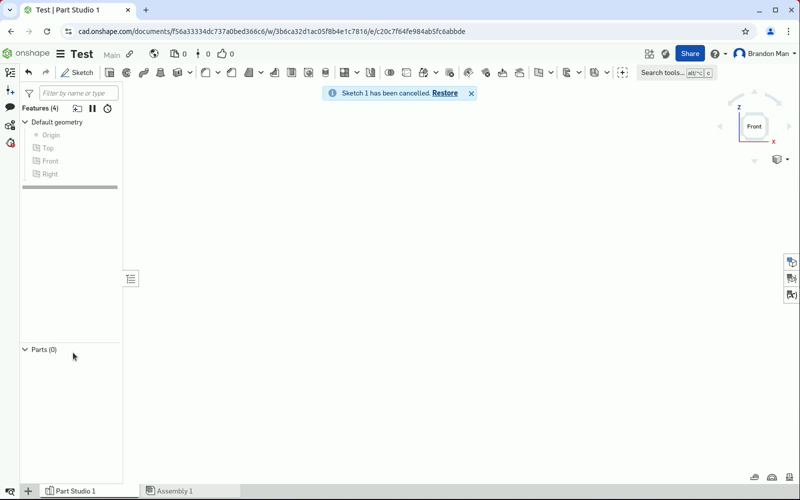
key(shift+y)
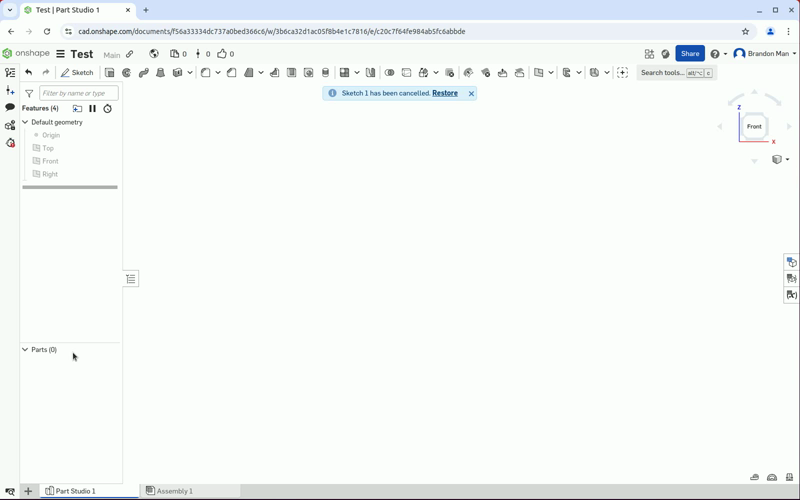
key(shift+s)
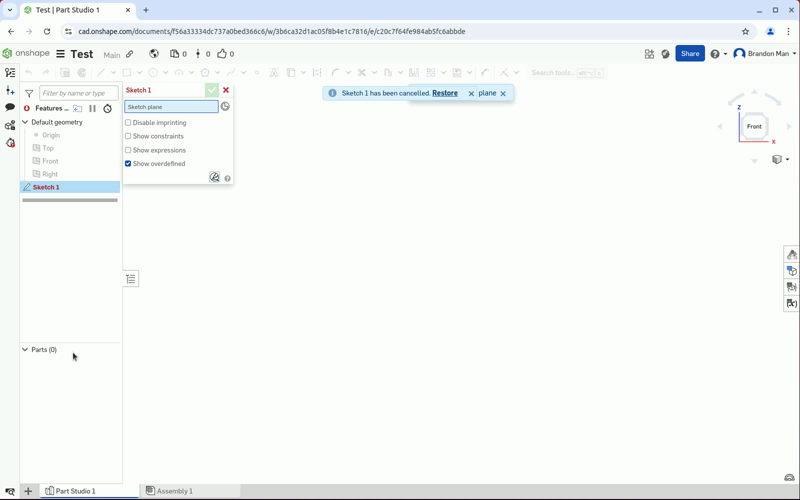
mouse_move(73, 163)
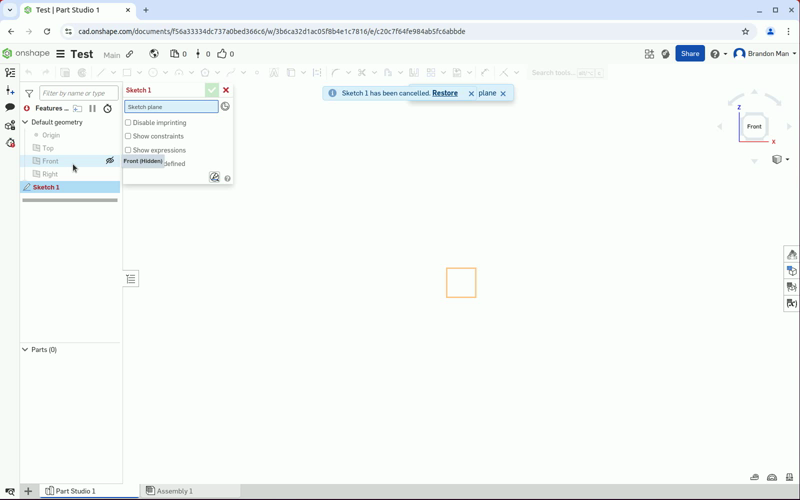
click(73, 163)
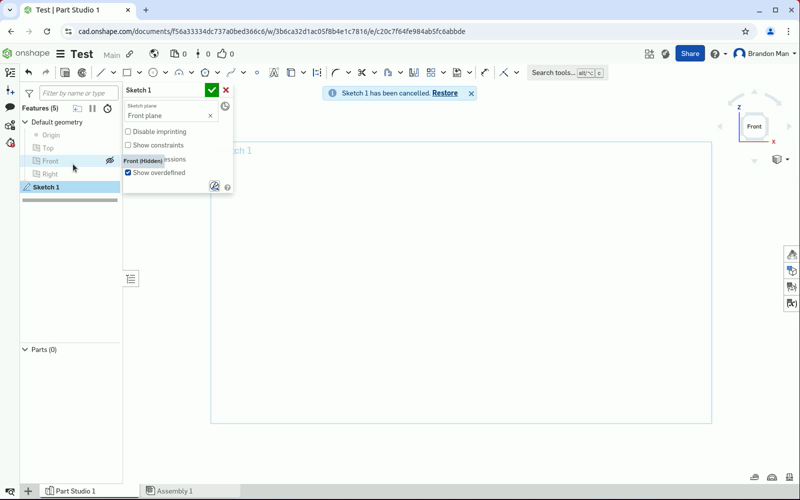
mouse_move(73, 352)
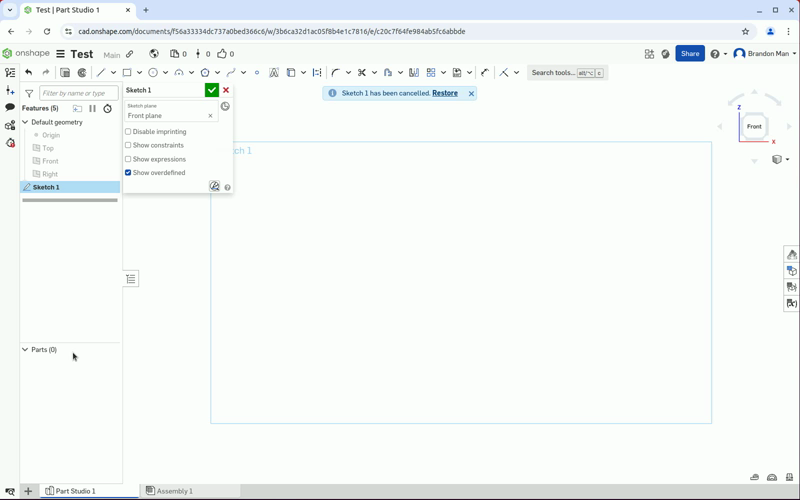
key(y)
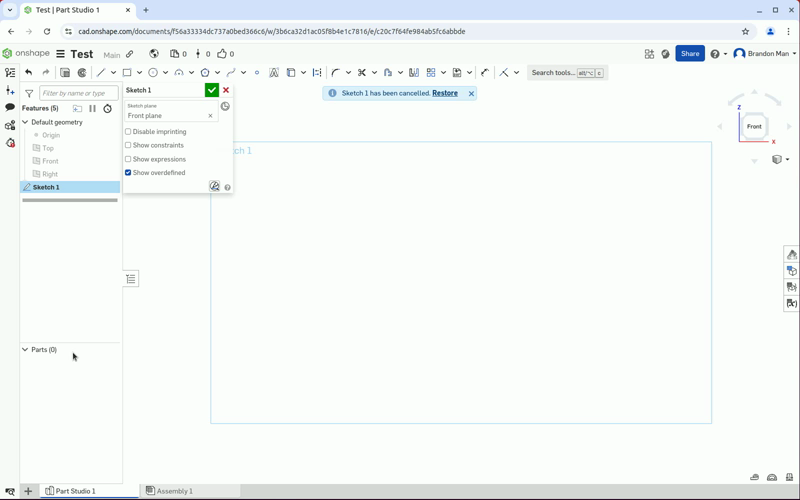
key(l)
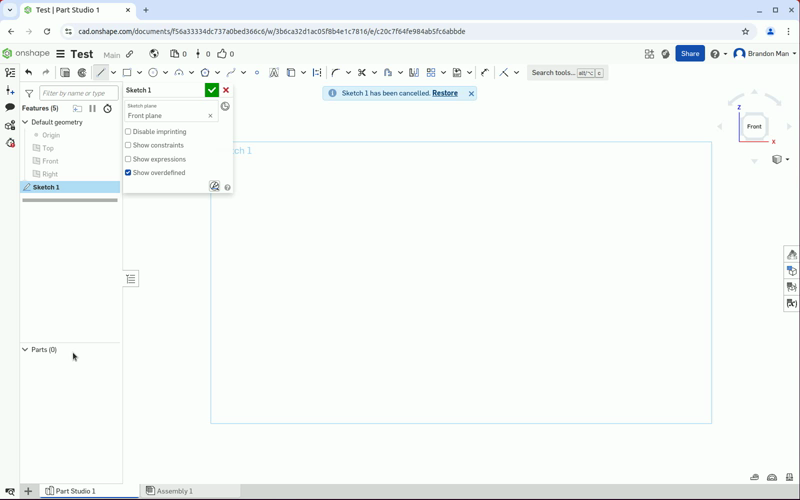
key_down(shift)
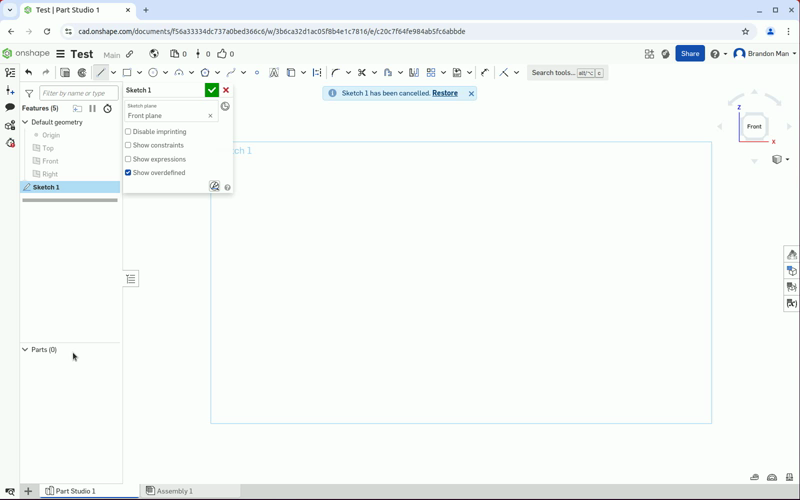
mouse_move(413, 322)
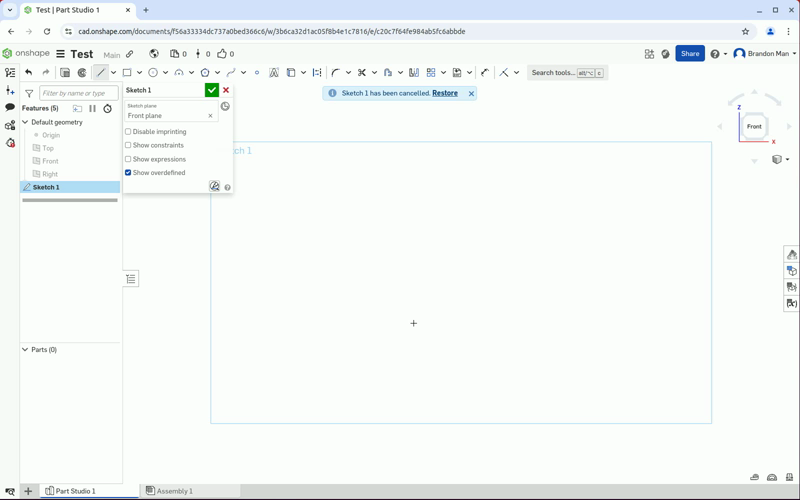
click(413, 322)
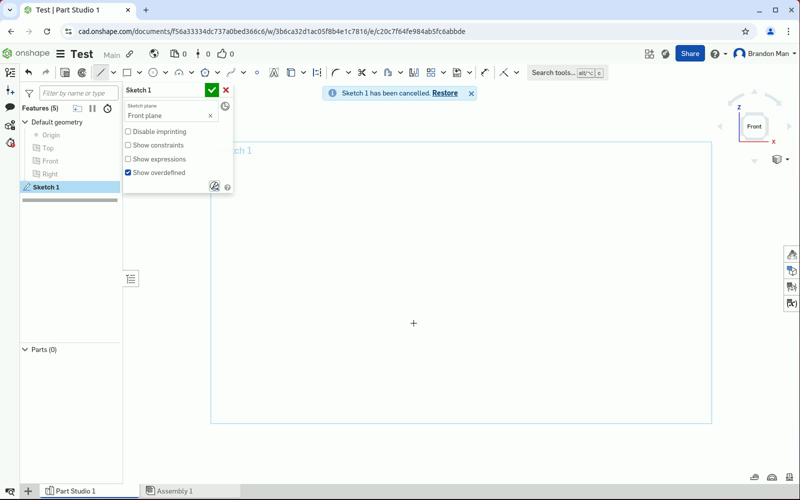
key_up(shift)
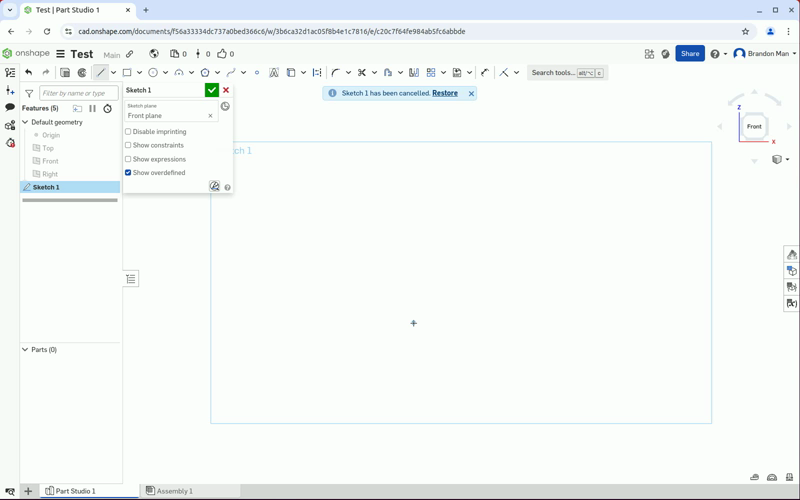
key_down(shift)
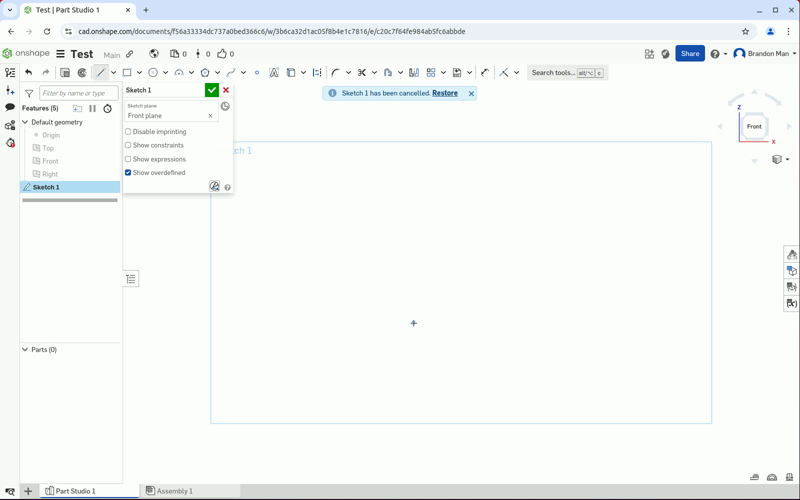
mouse_move(556, 322)
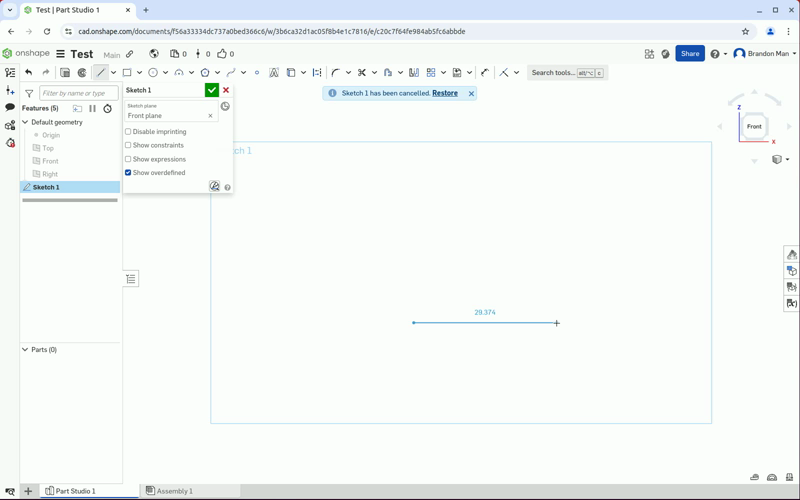
click(556, 322)
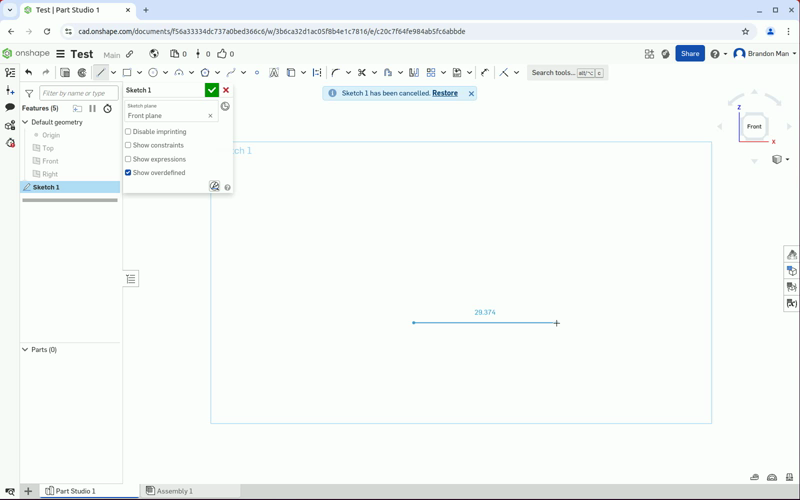
key_up(shift)
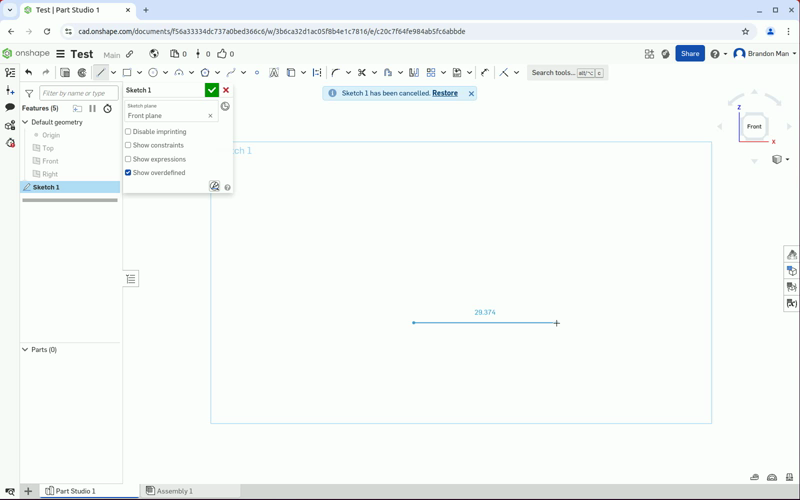
key_down(shift)
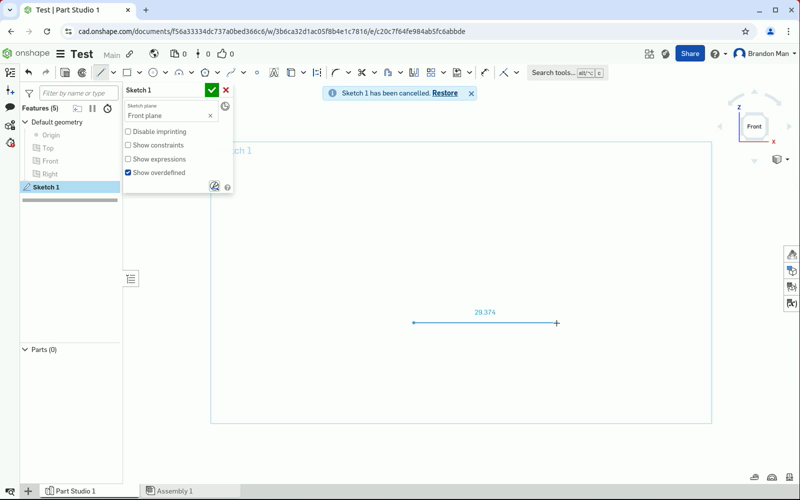
mouse_move(556, 256)
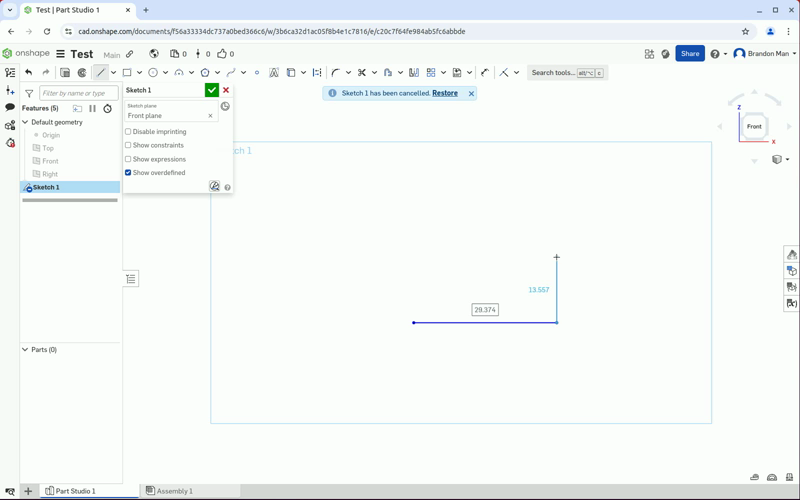
click(556, 256)
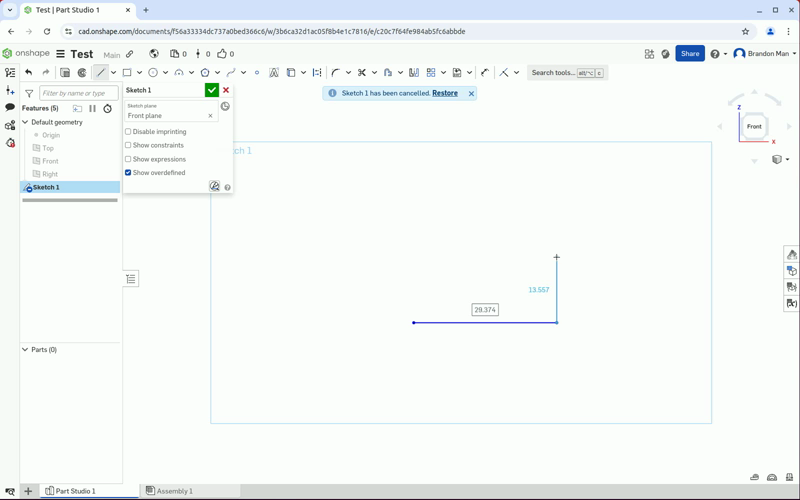
key_up(shift)
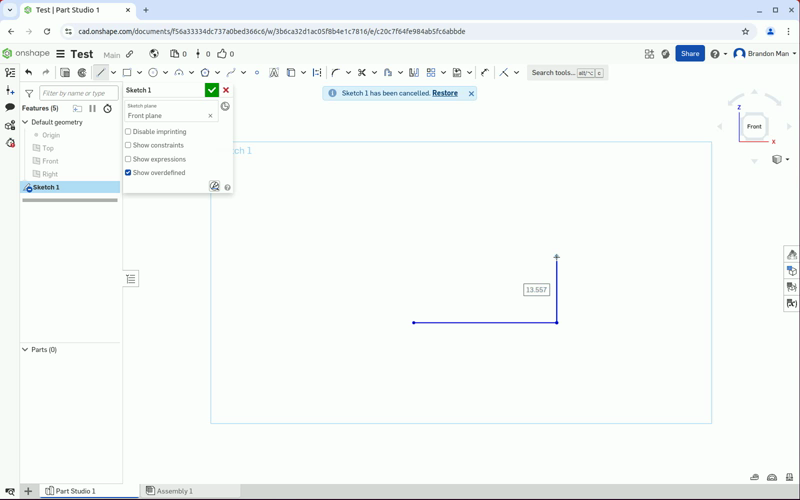
key_down(shift)
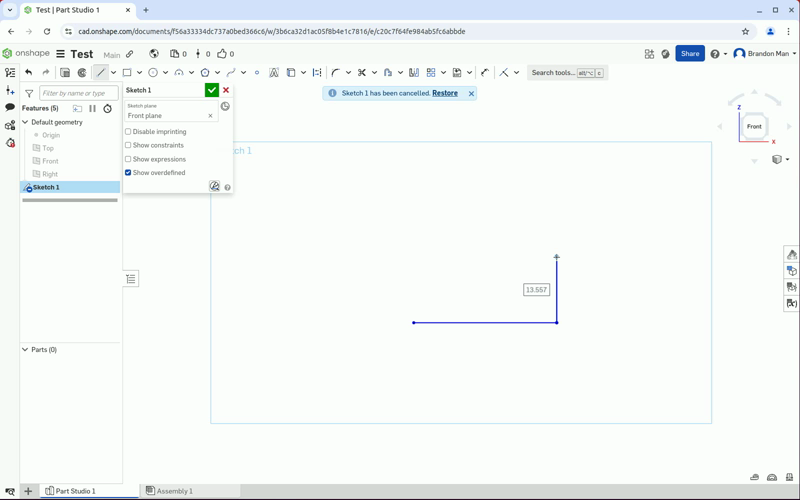
mouse_move(413, 256)
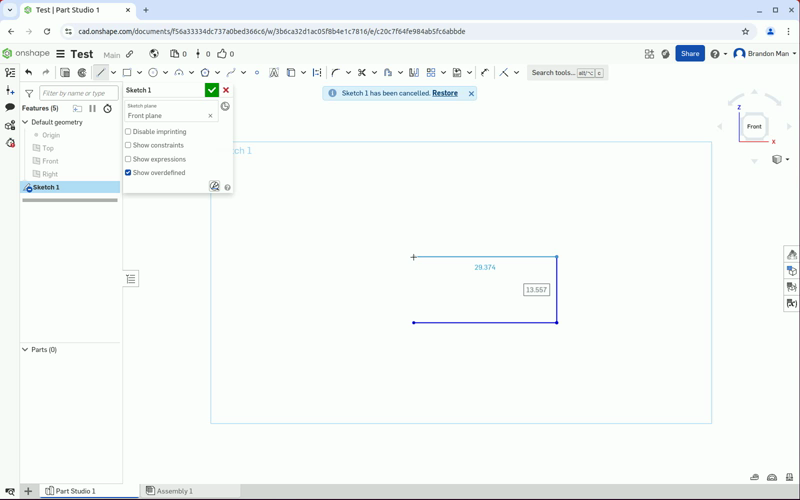
click(413, 256)
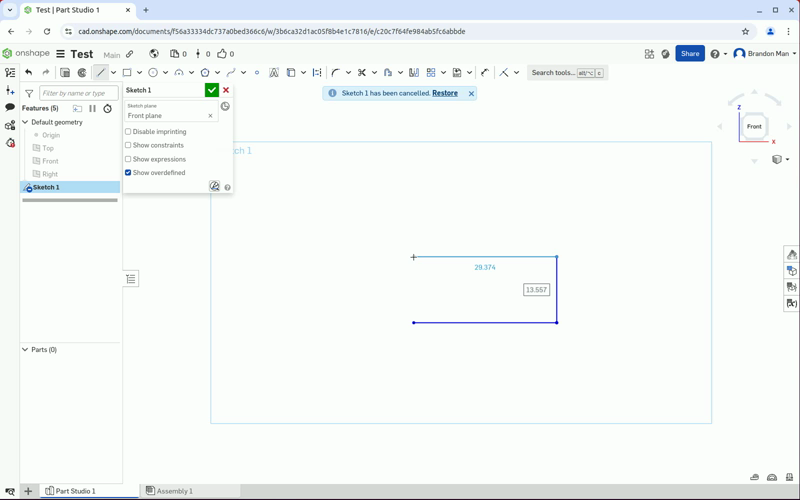
key_up(shift)
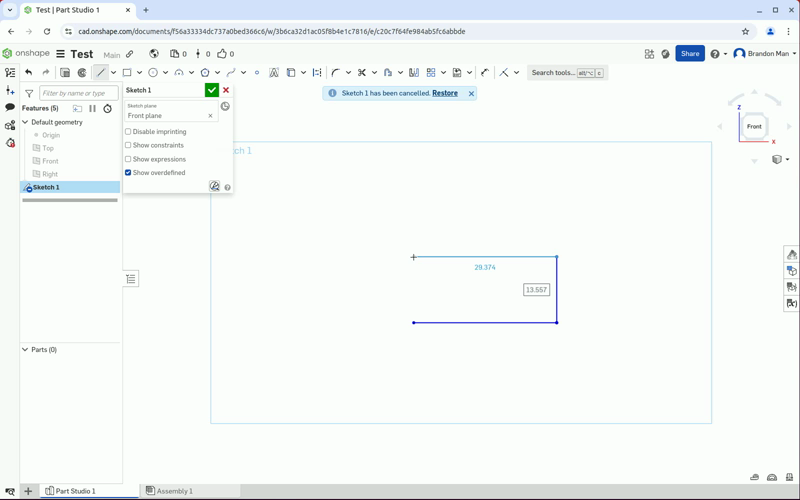
key_down(shift)
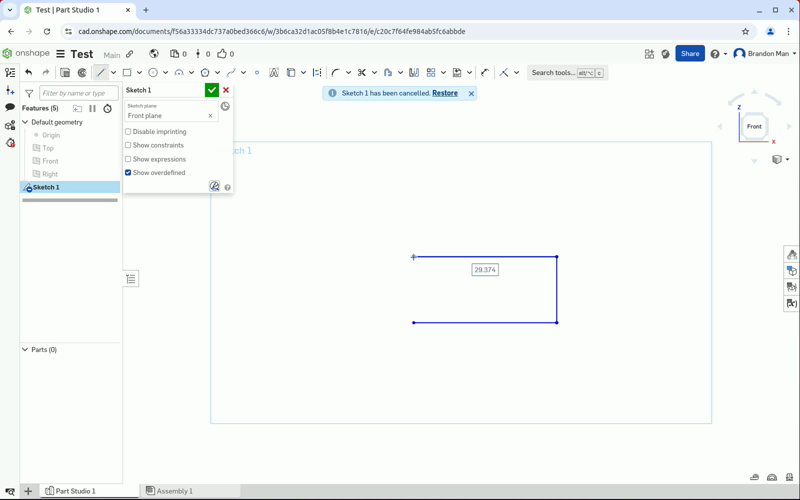
mouse_move(413, 322)
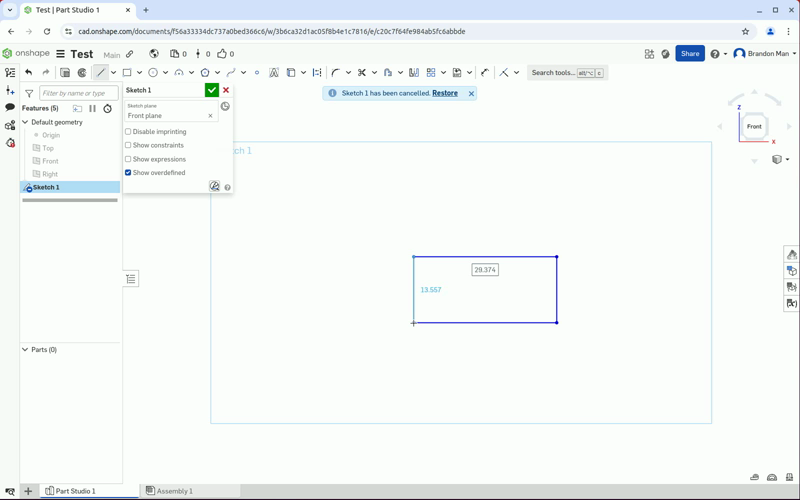
key_up(shift)
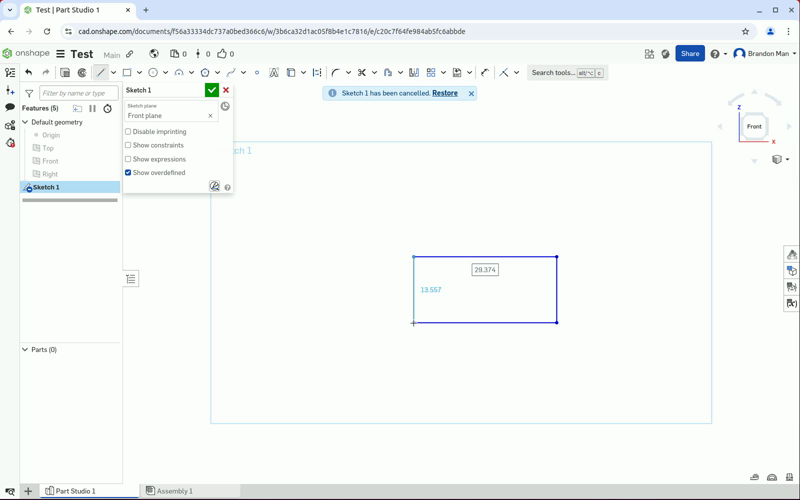
click(413, 322)
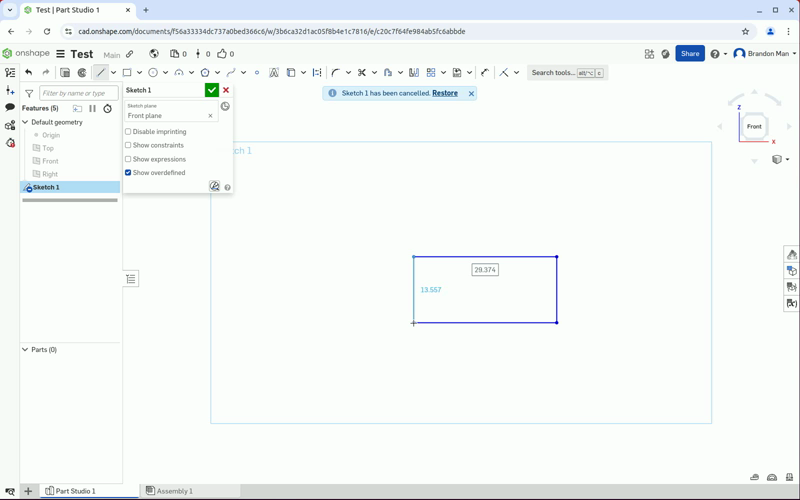
key(esc)
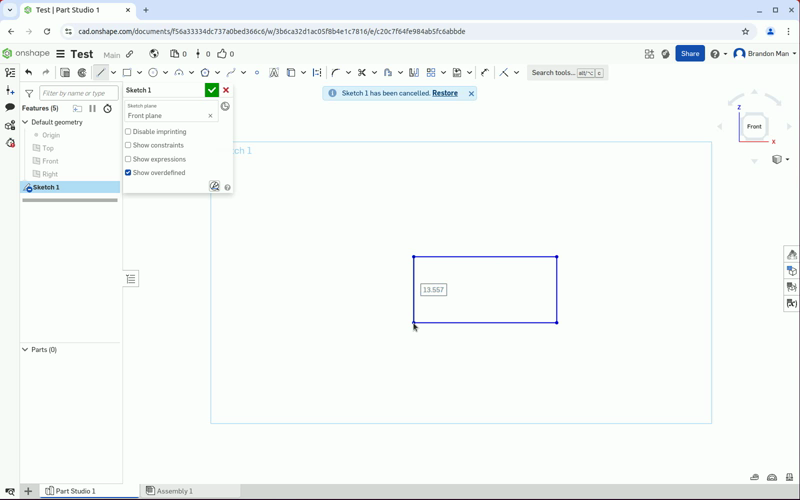
key(c)
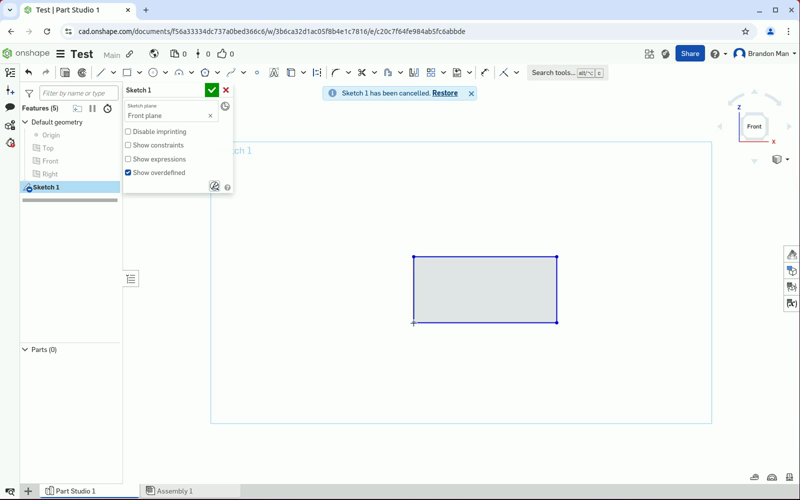
key_down(shift)
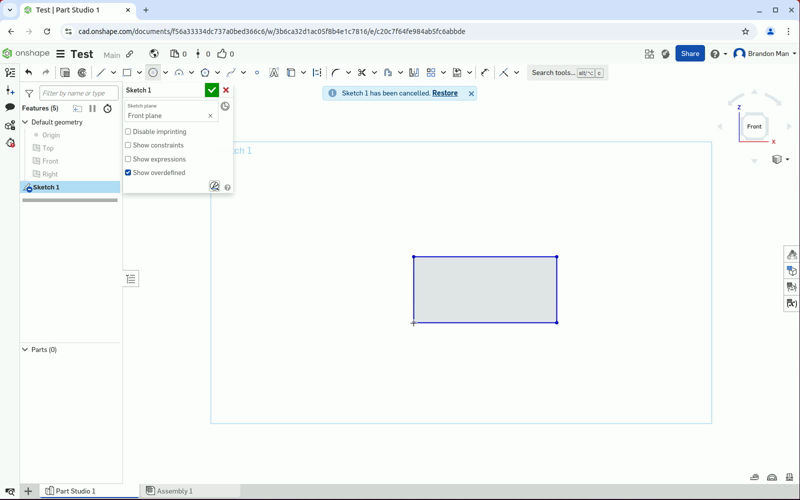
mouse_move(426, 273)
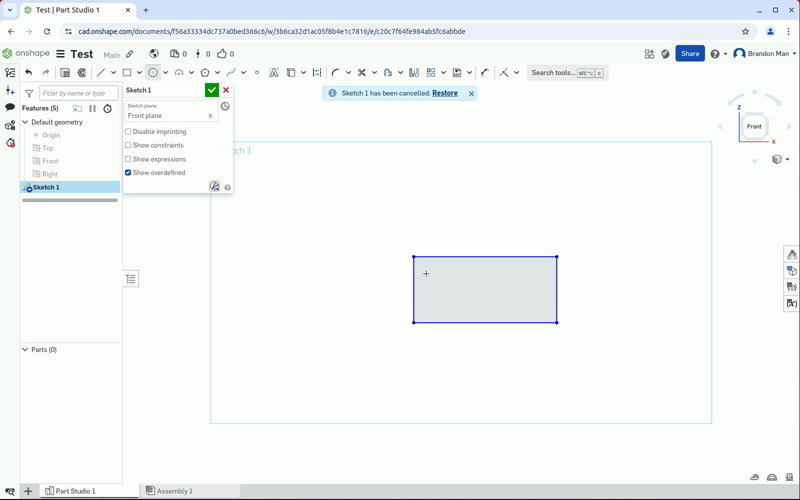
click(426, 273)
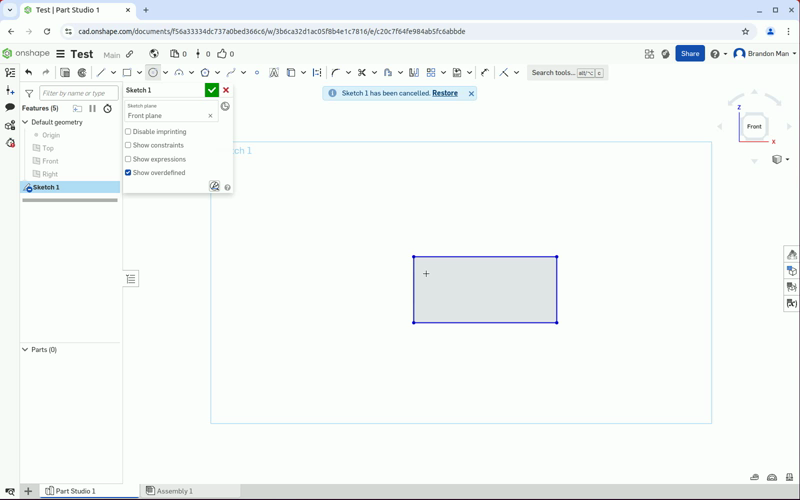
key_up(shift)
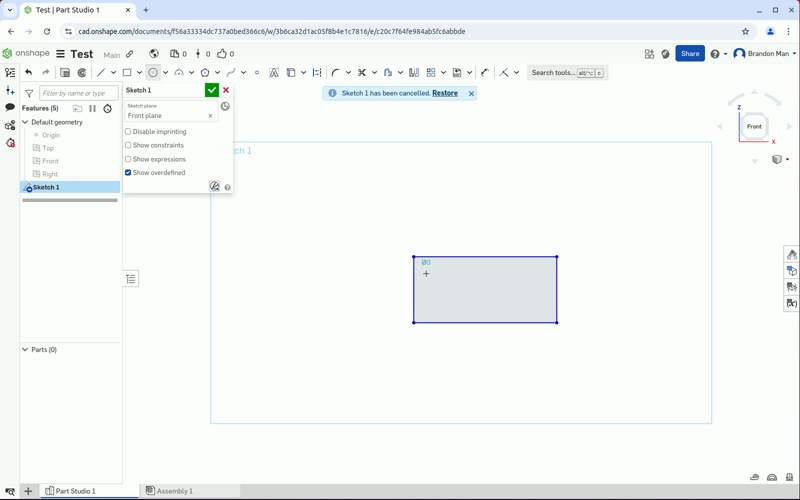
mouse_move(430, 273)
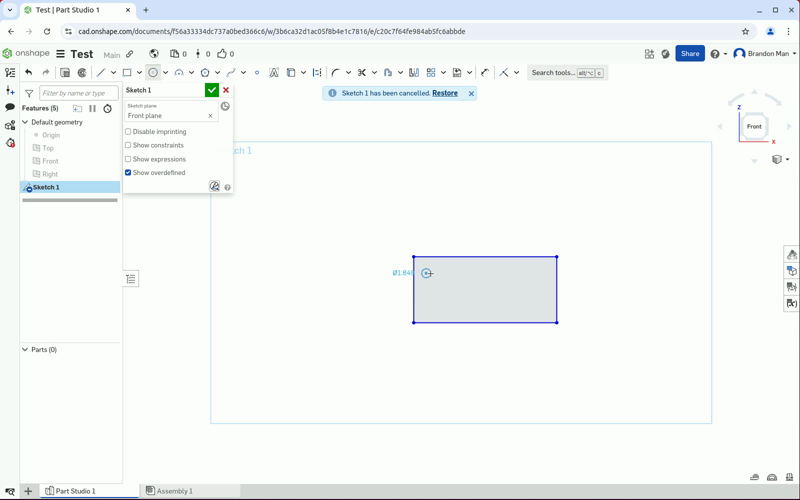
click(430, 273)
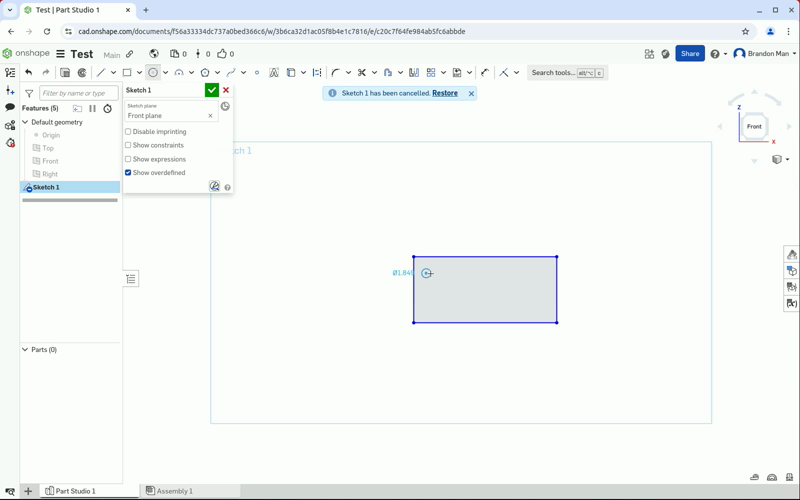
key(esc)
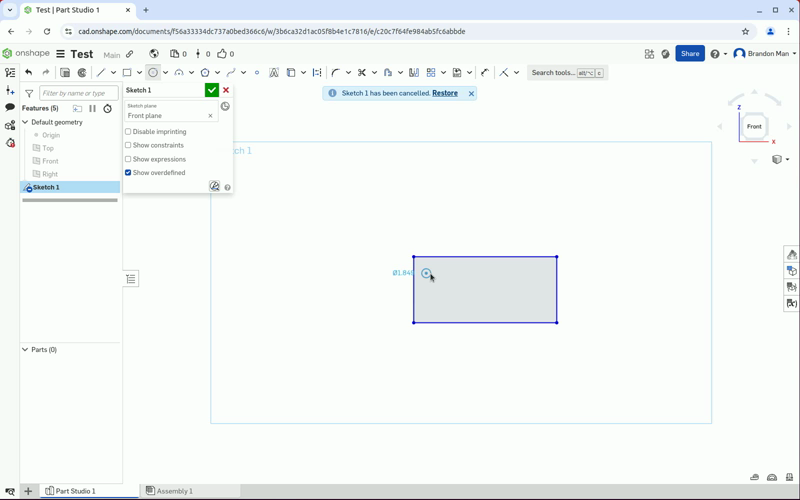
key(c)
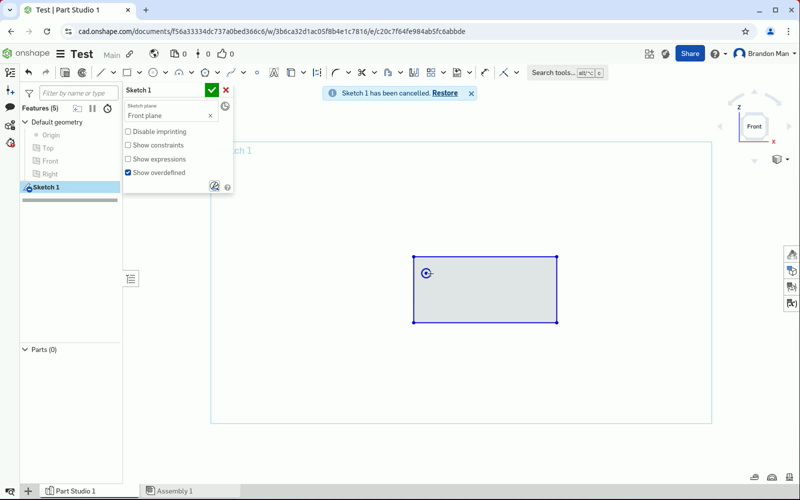
key_down(shift)
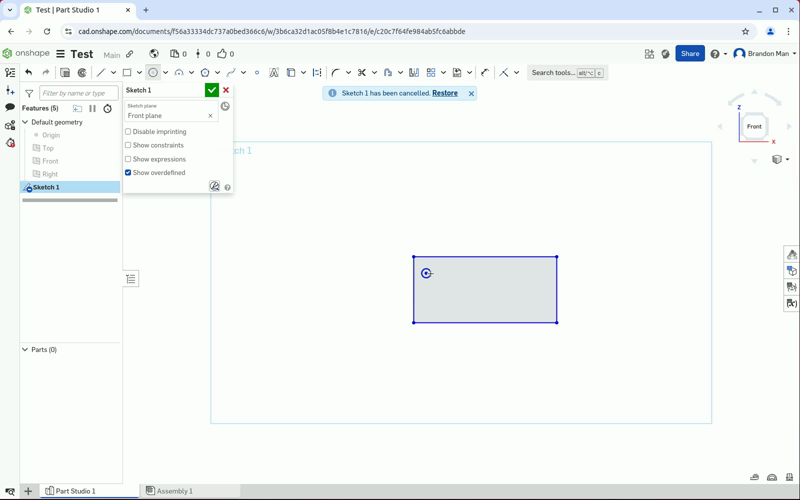
mouse_move(480, 294)
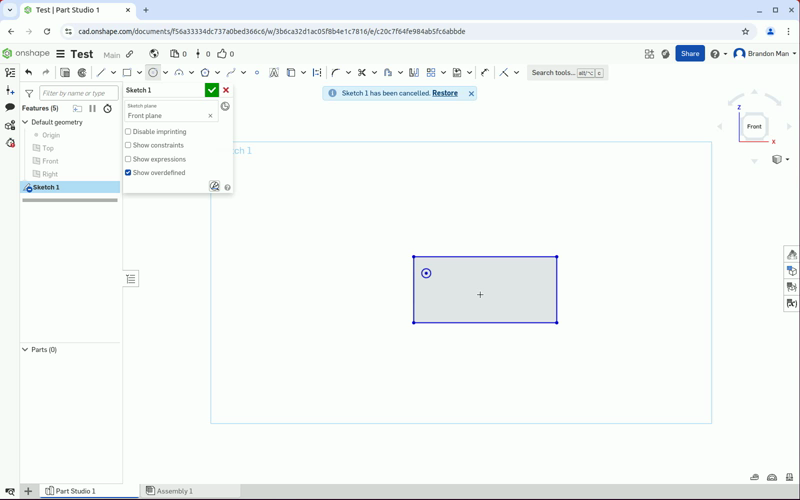
click(480, 294)
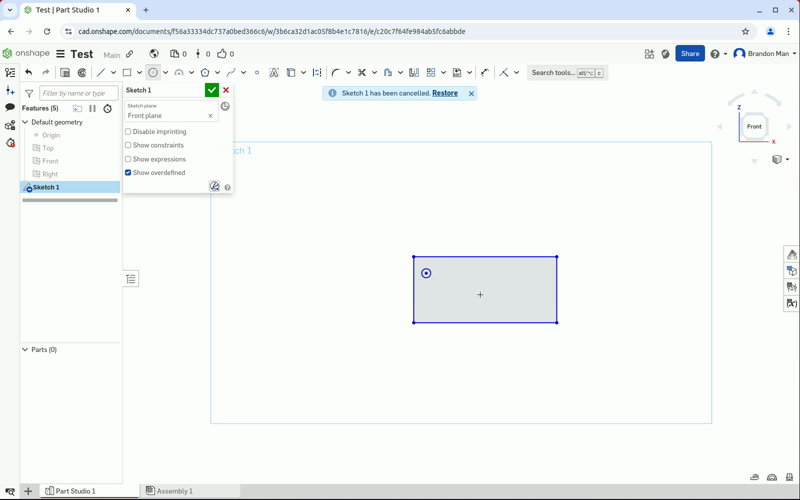
key_up(shift)
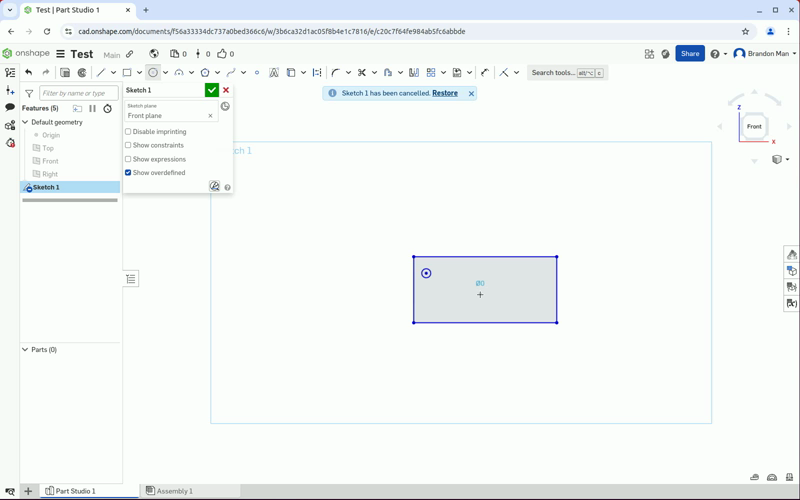
mouse_move(496, 294)
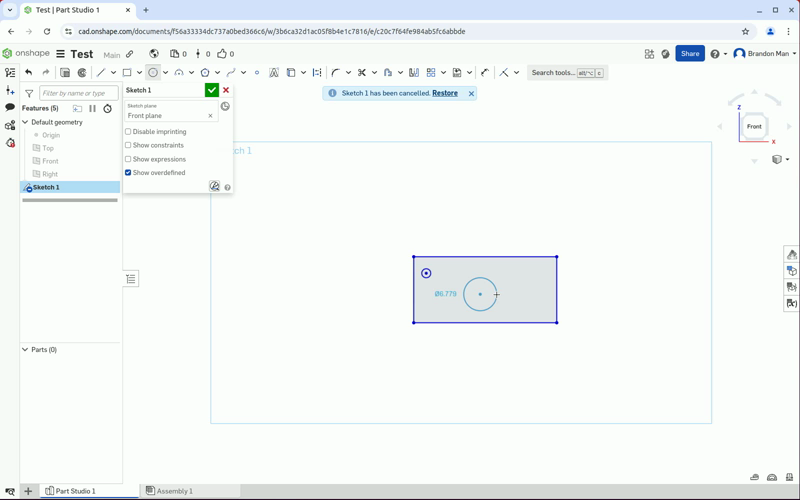
click(496, 294)
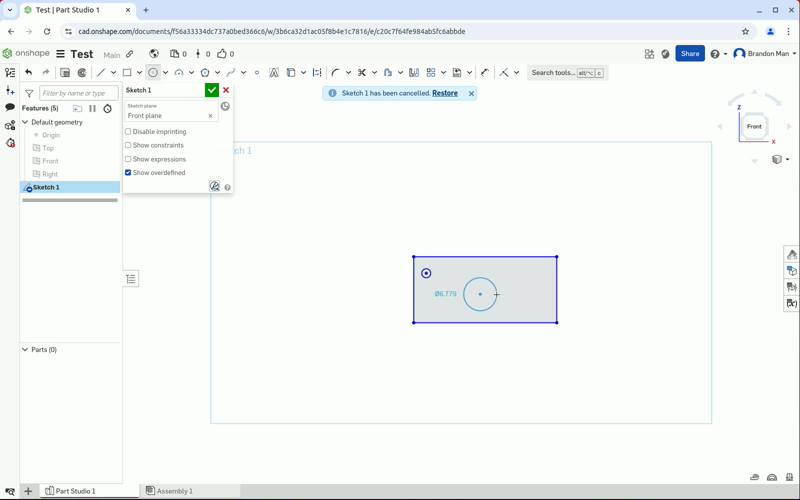
key(esc)
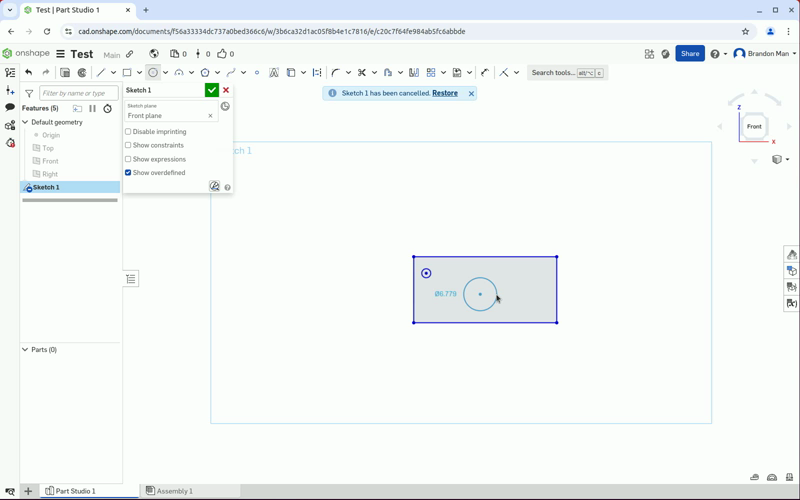
key(c)
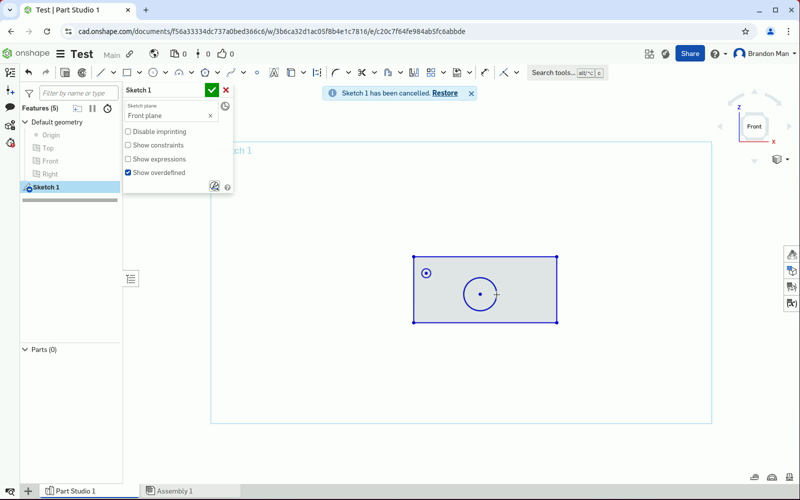
key_down(shift)
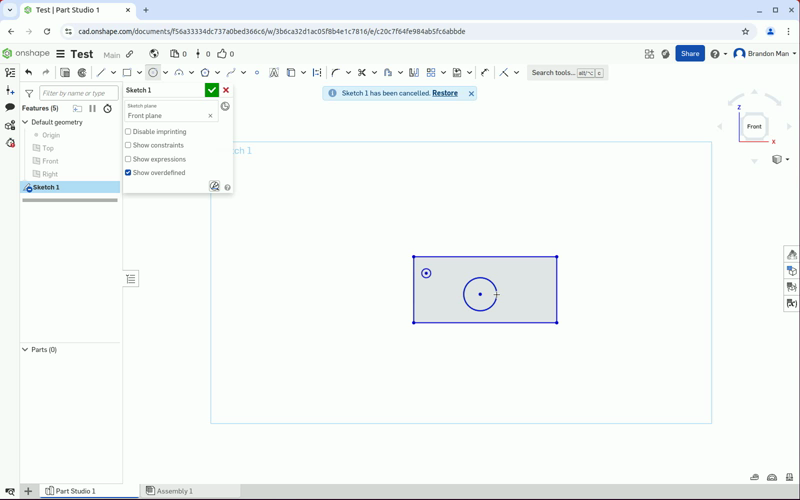
mouse_move(481, 267)
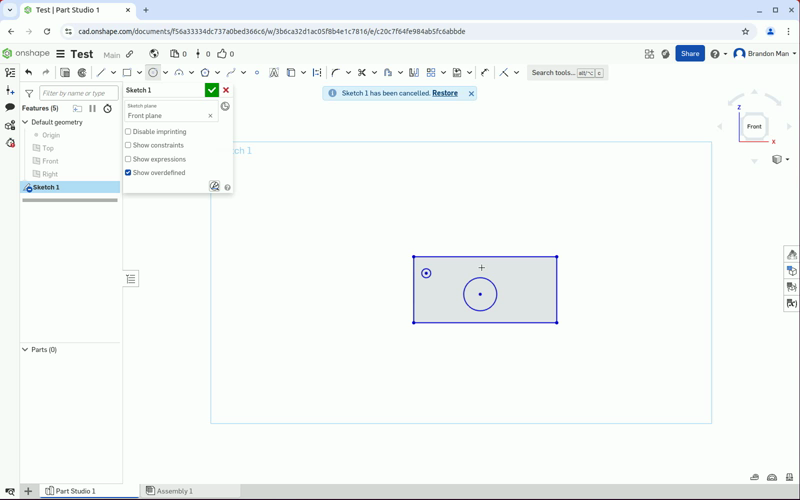
click(481, 267)
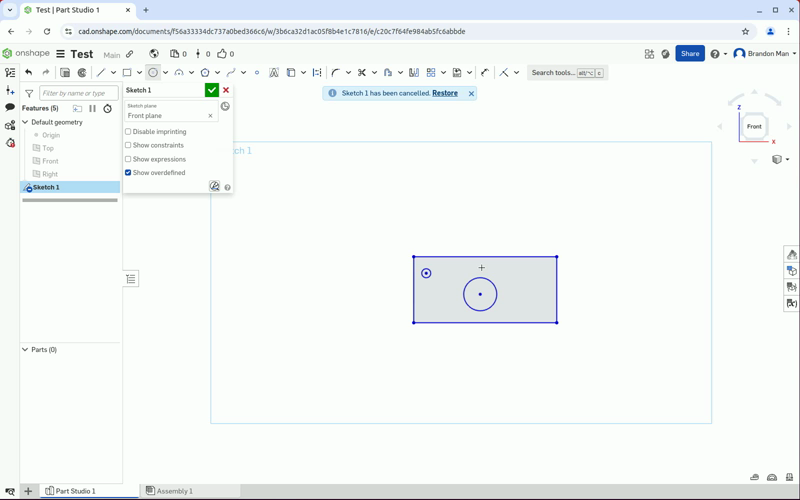
key_up(shift)
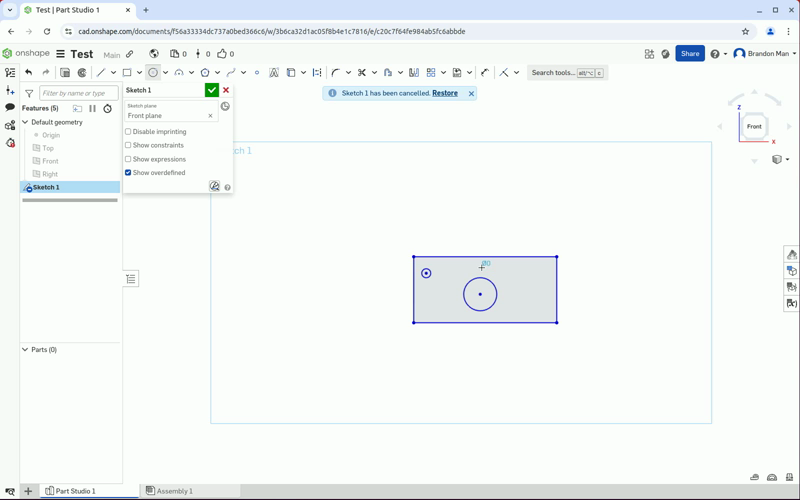
mouse_move(487, 267)
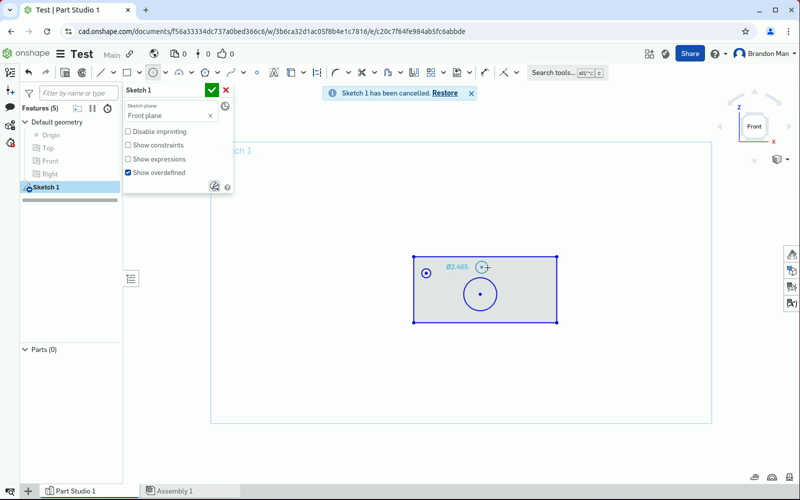
click(487, 267)
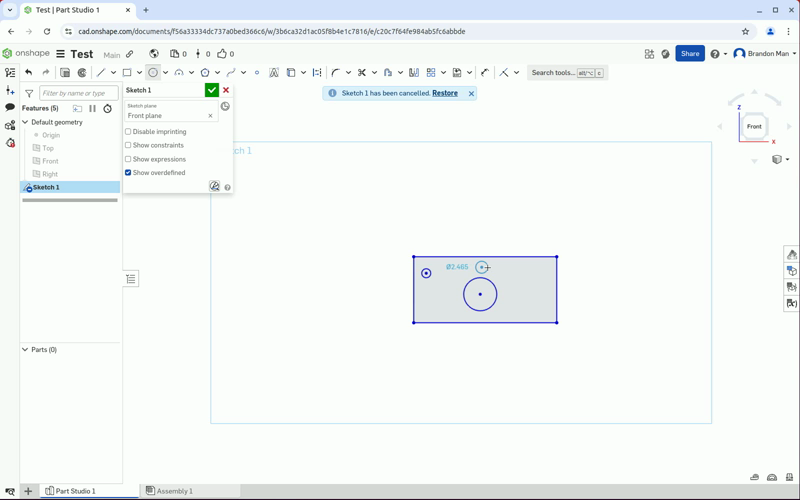
key(esc)
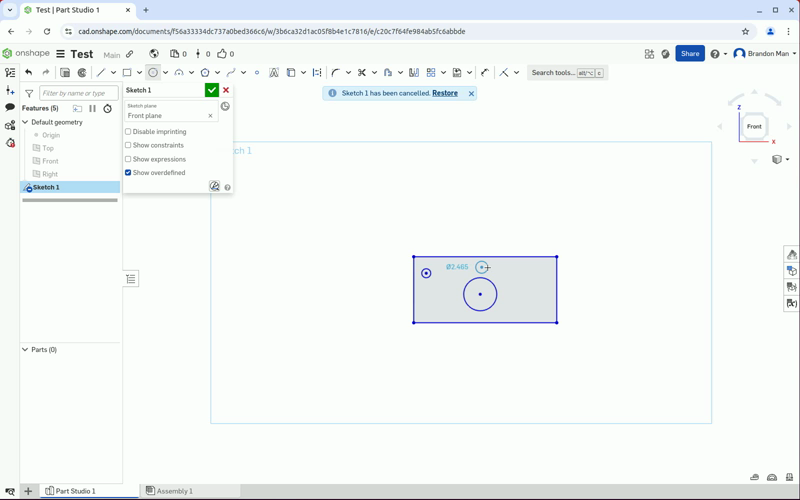
key(c)
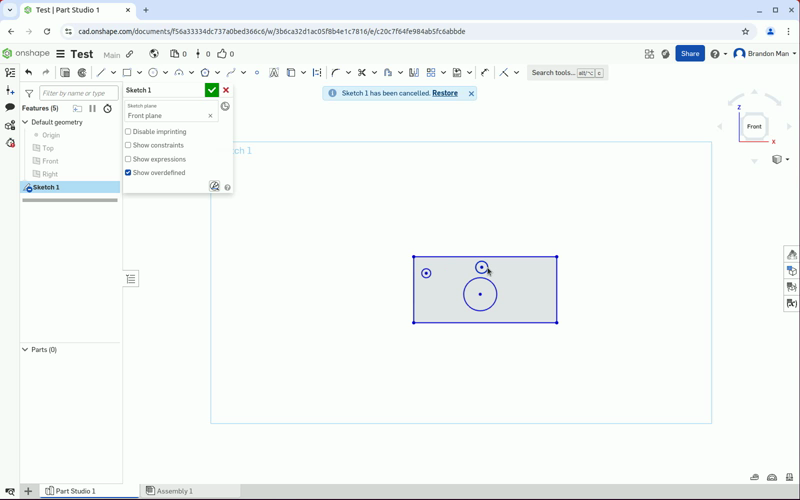
key_down(shift)
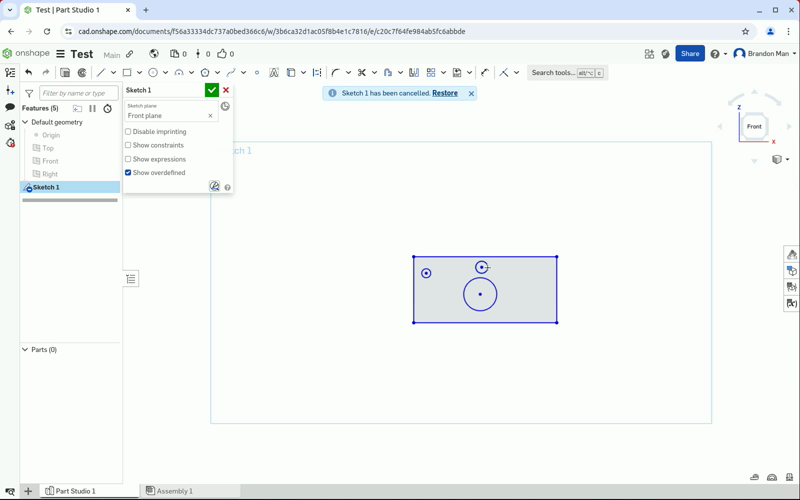
mouse_move(517, 276)
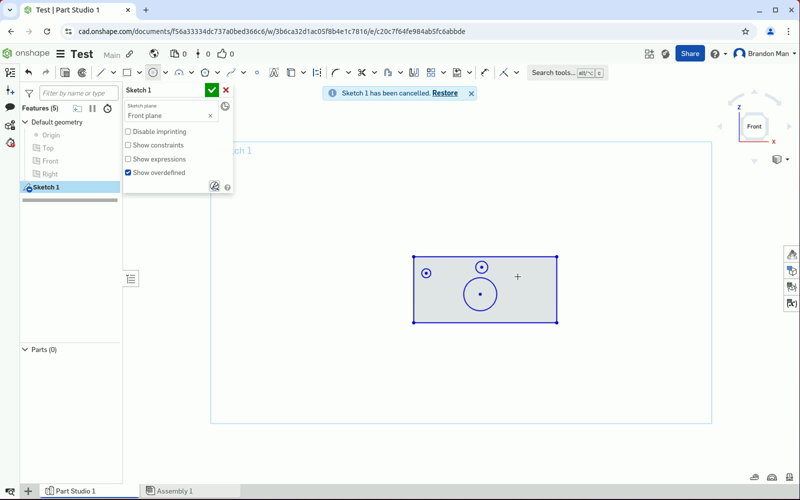
click(517, 276)
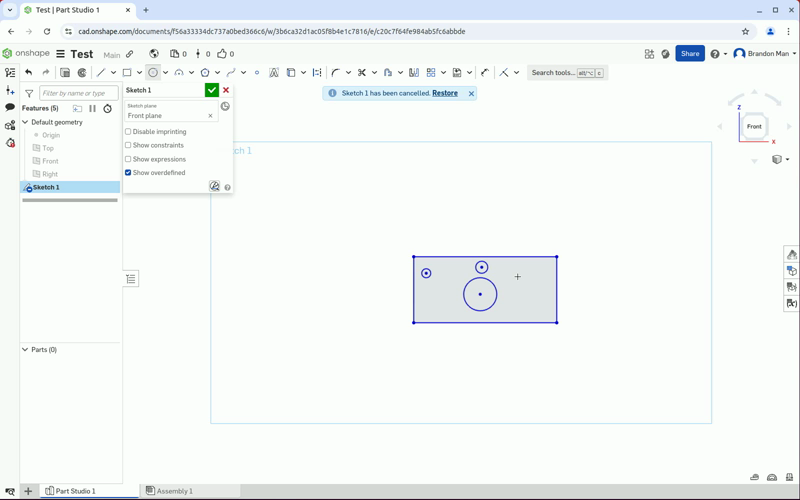
key_up(shift)
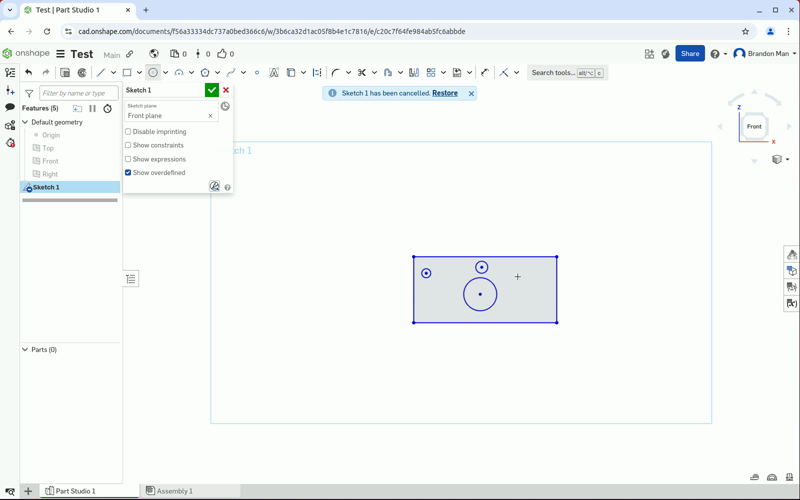
mouse_move(532, 276)
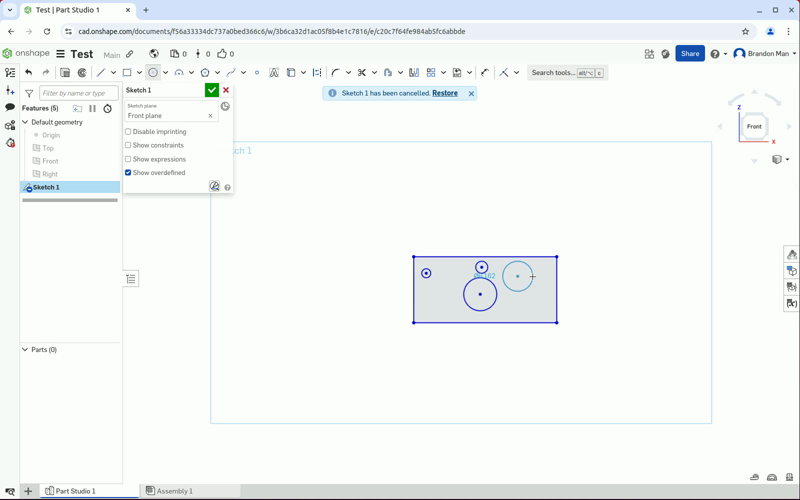
click(532, 276)
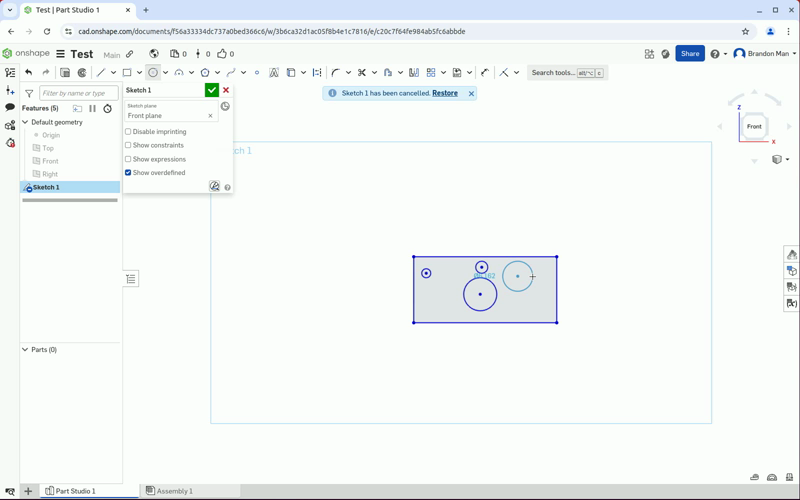
key(esc)
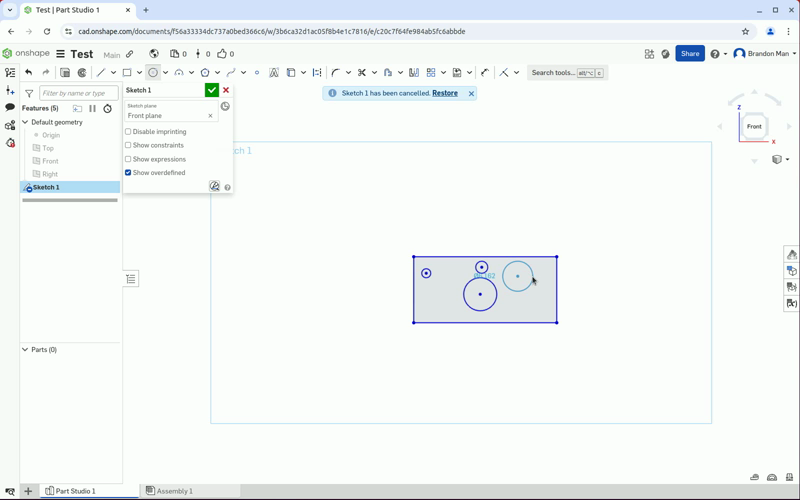
key(c)
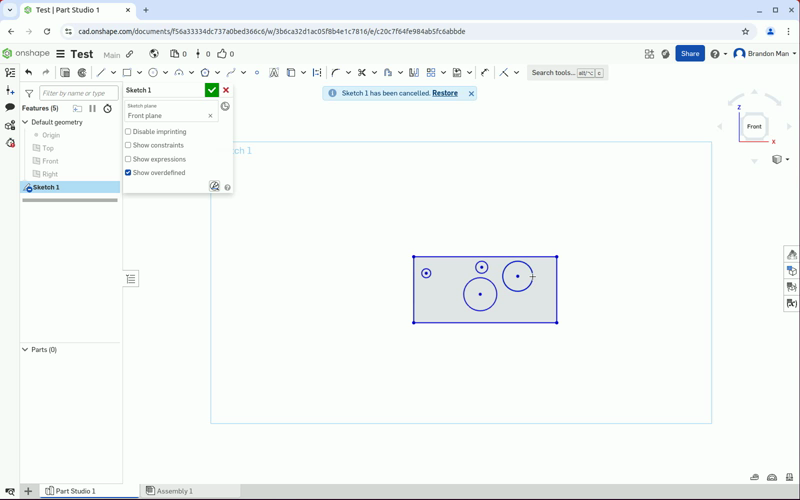
key_down(shift)
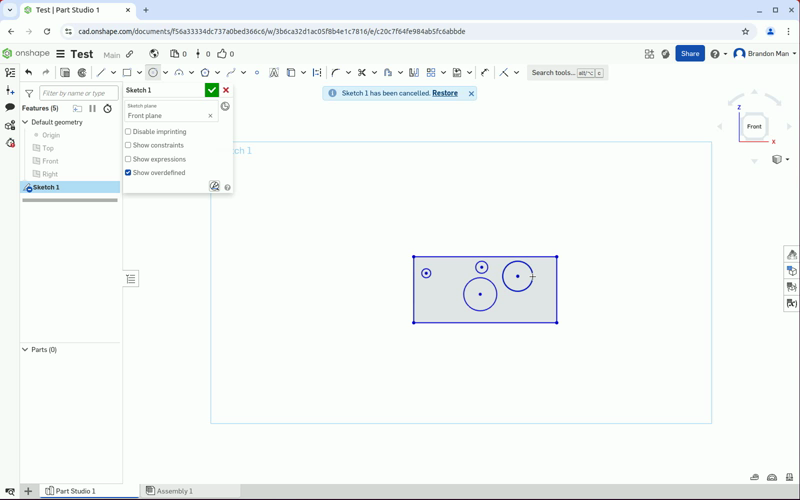
mouse_move(522, 301)
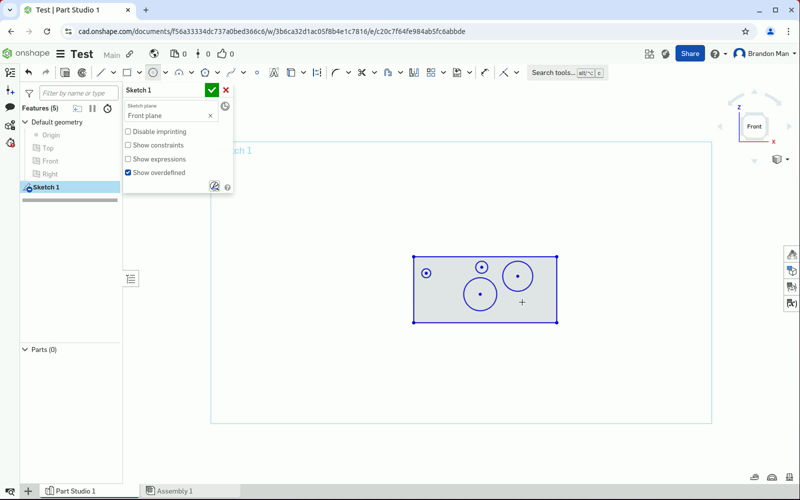
click(522, 301)
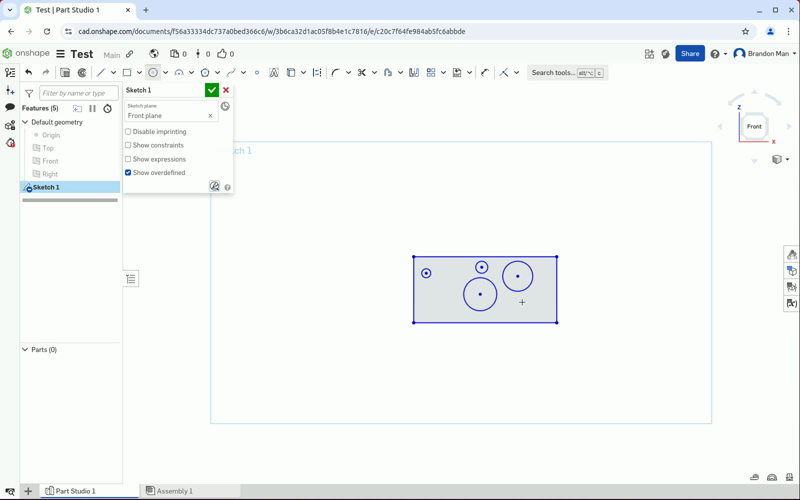
key_up(shift)
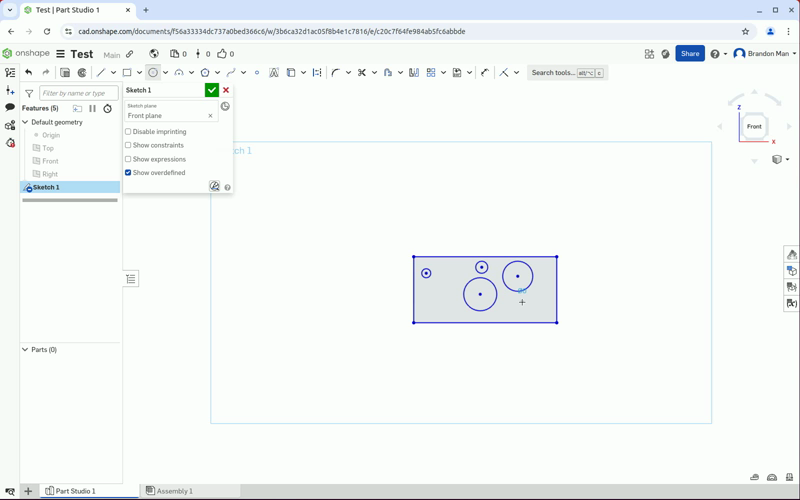
mouse_move(529, 301)
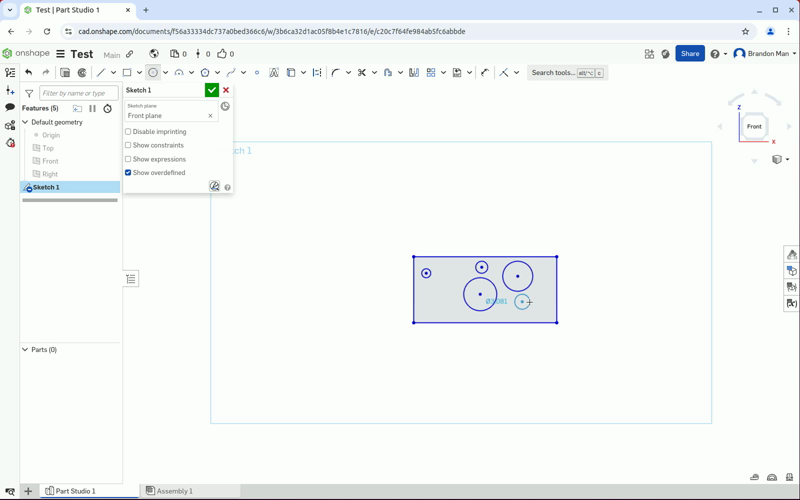
click(529, 301)
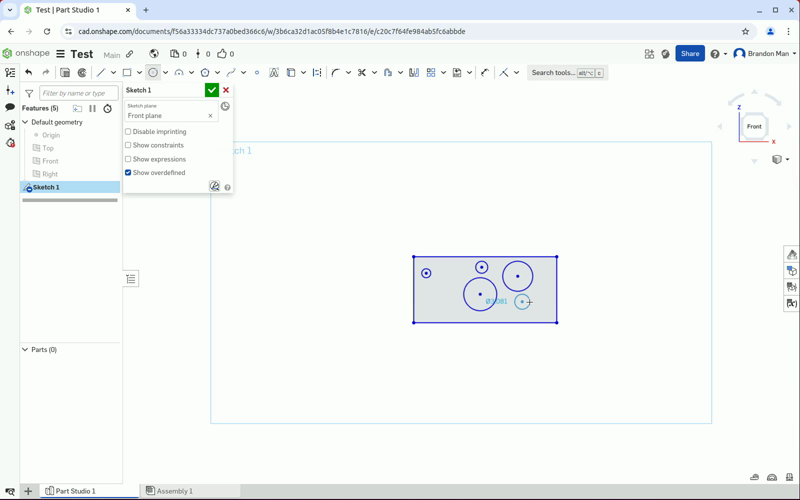
key(esc)
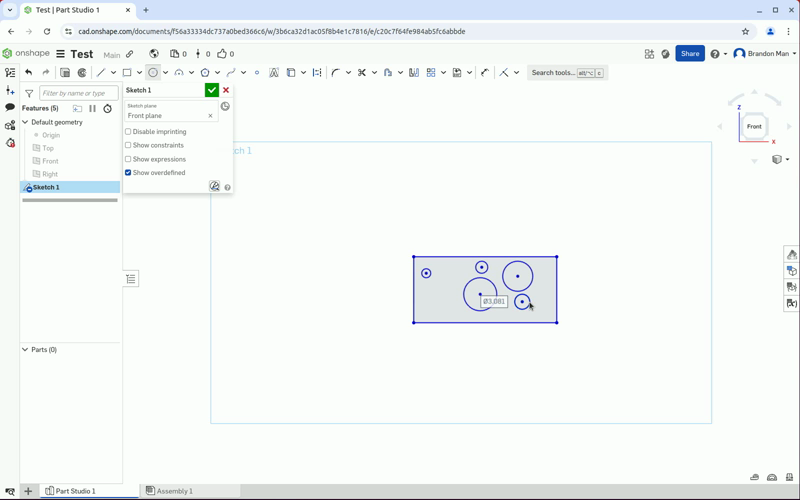
mouse_move(444, 309)
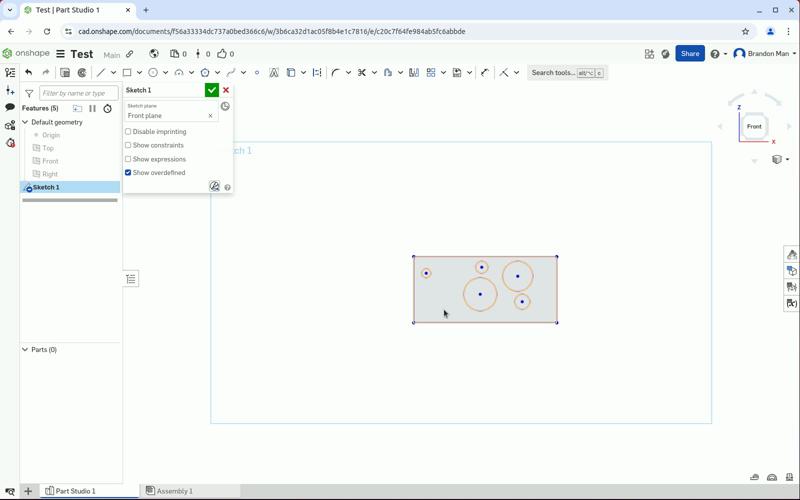
click(444, 309)
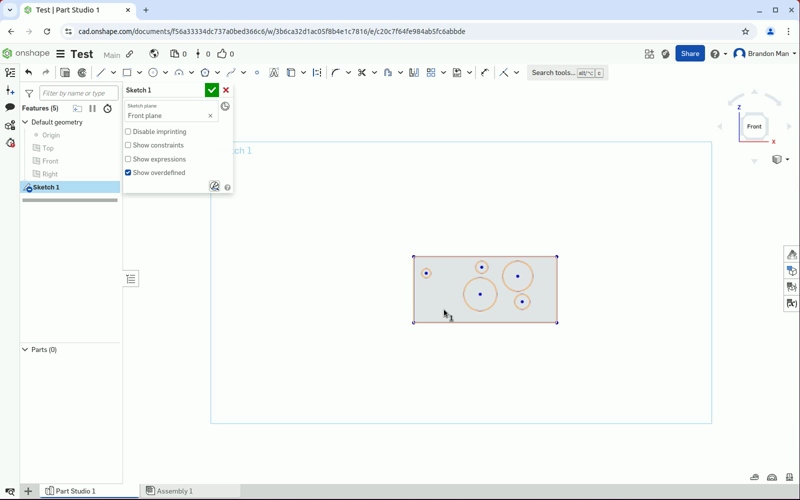
mouse_move(73, 352)
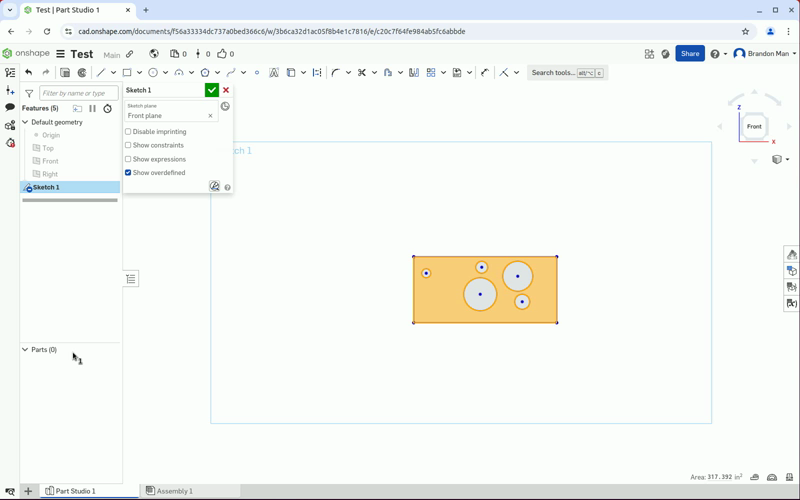
key(shift+y)
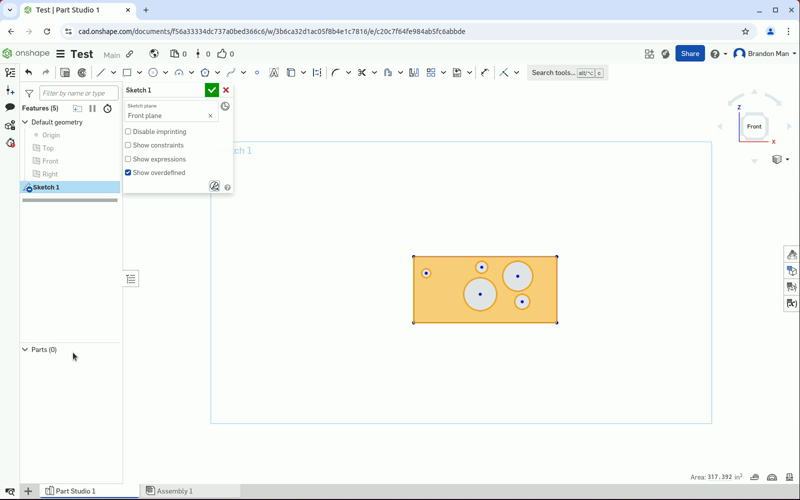
key(shift+e)
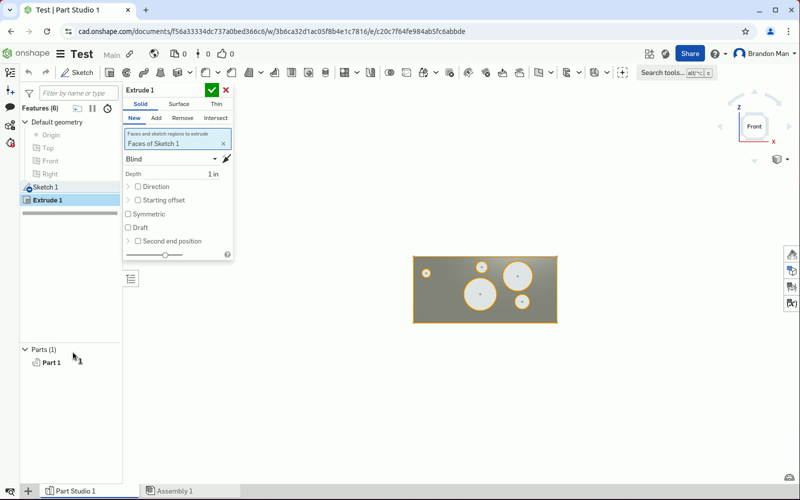
mouse_move(143, 106)
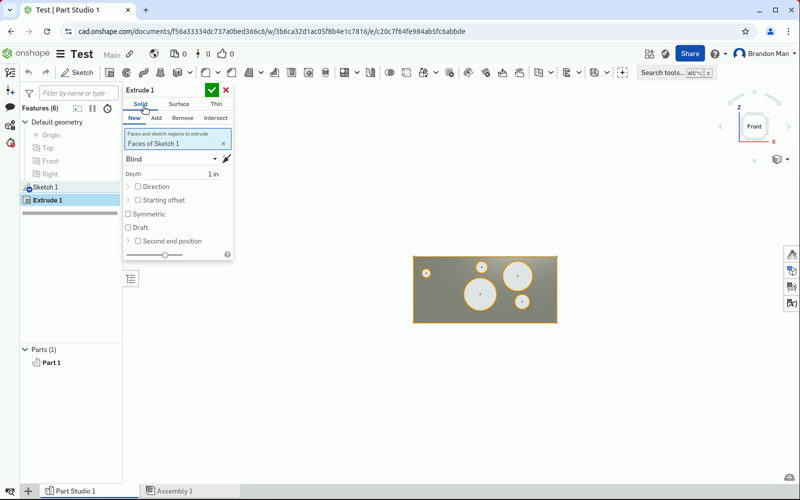
click(143, 106)
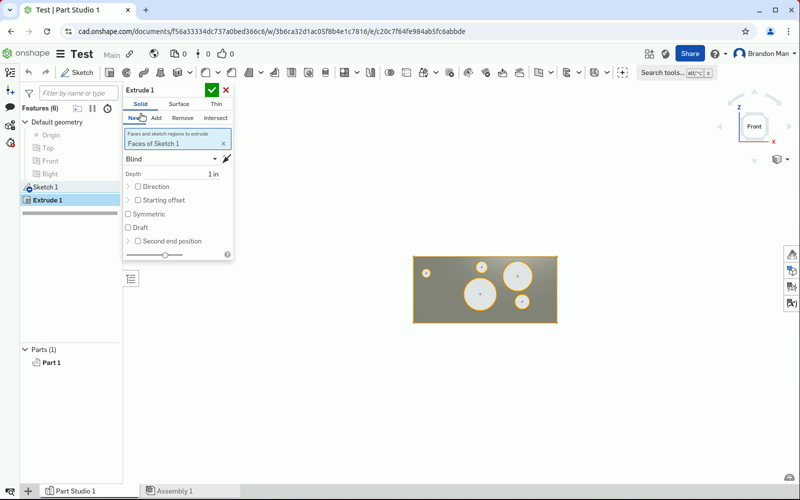
mouse_move(137, 120)
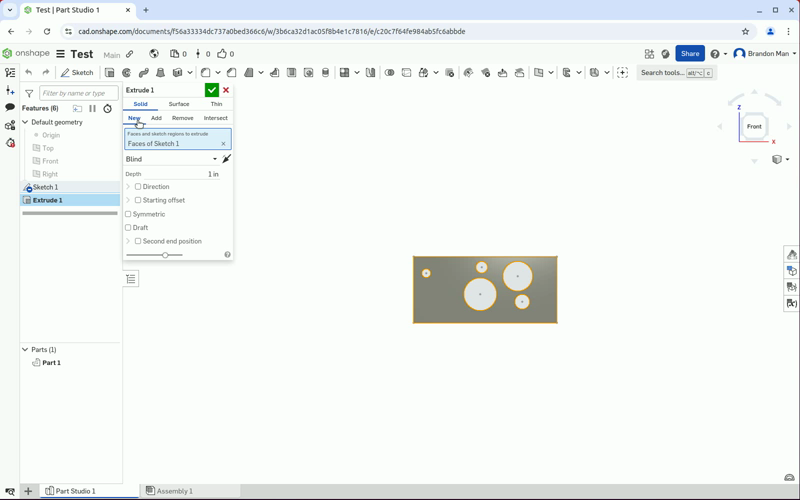
click(137, 120)
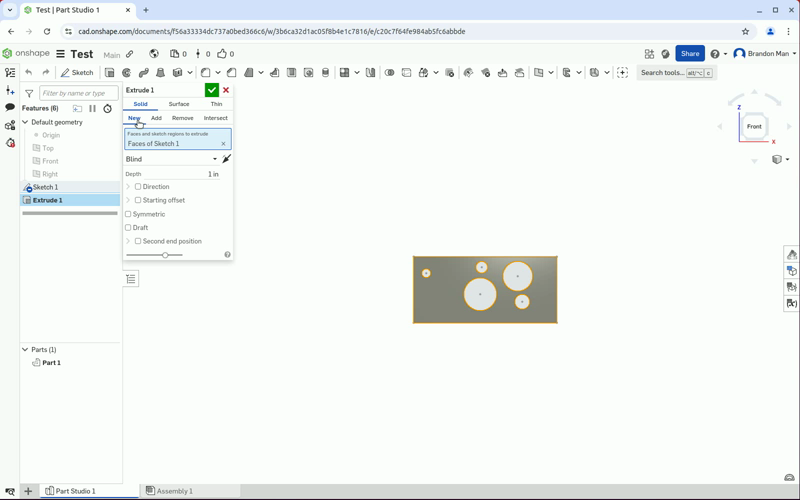
key(tab, 4)
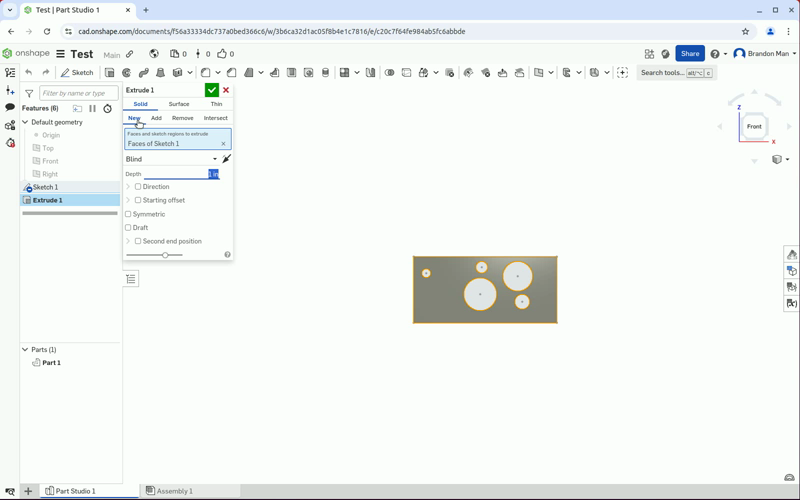
text(21.905)
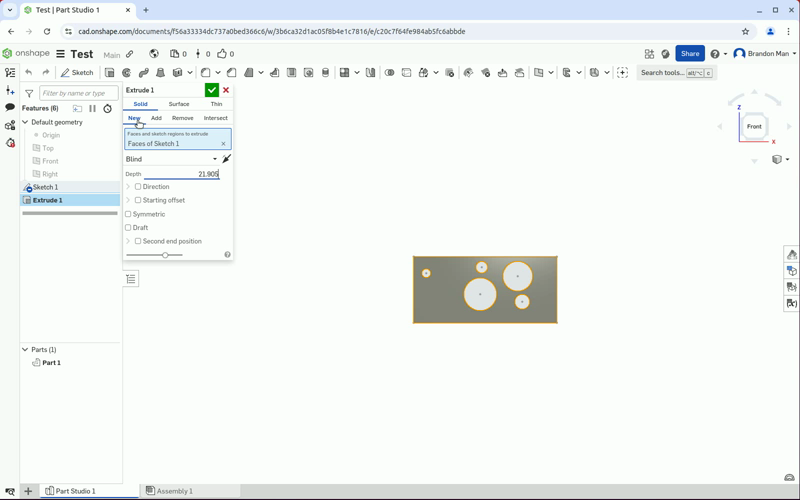
key(enter)
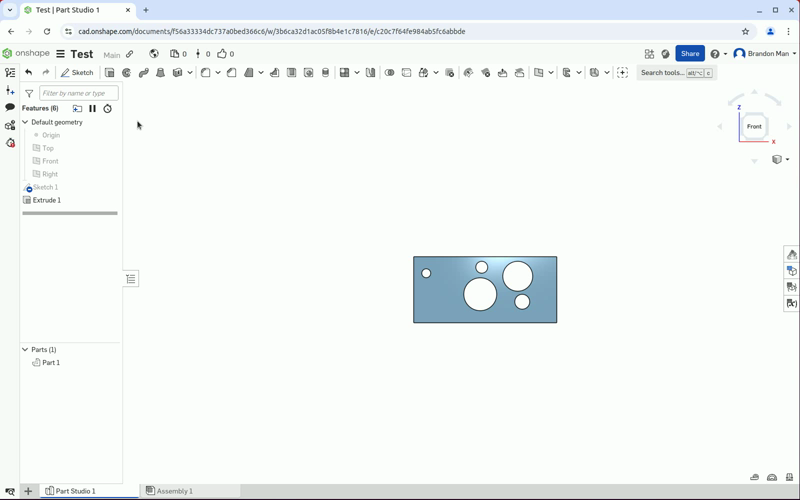
key(shift+h)
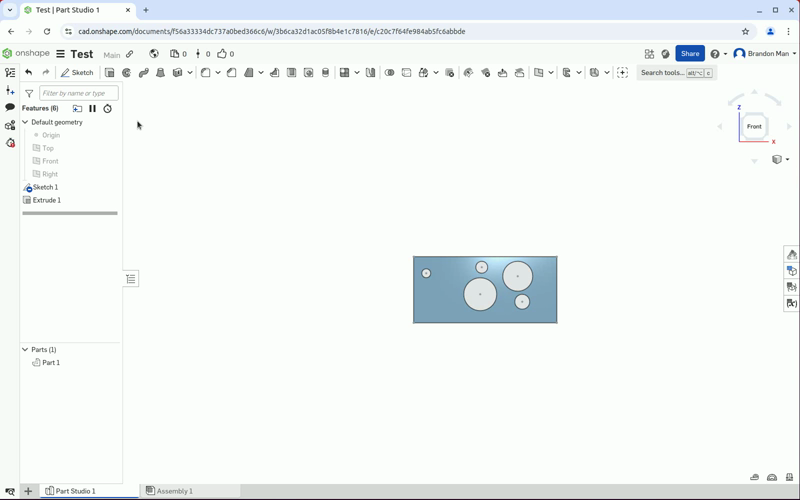
key(shift+h)
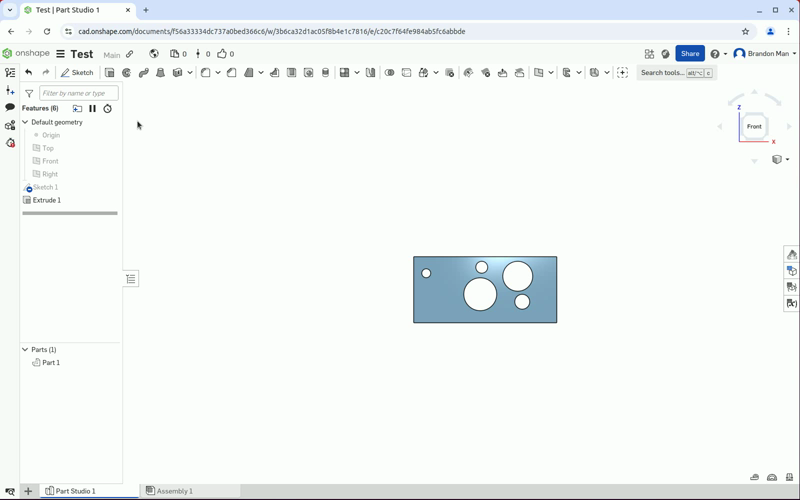
mouse_move(73, 189)
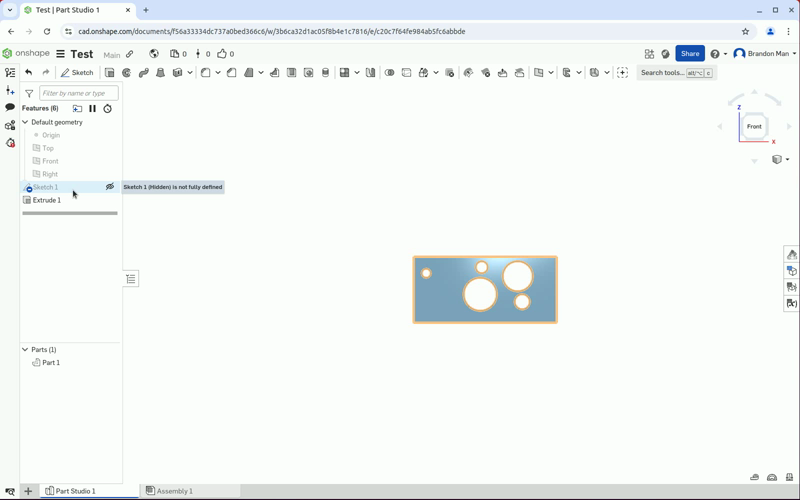
click(73, 189)
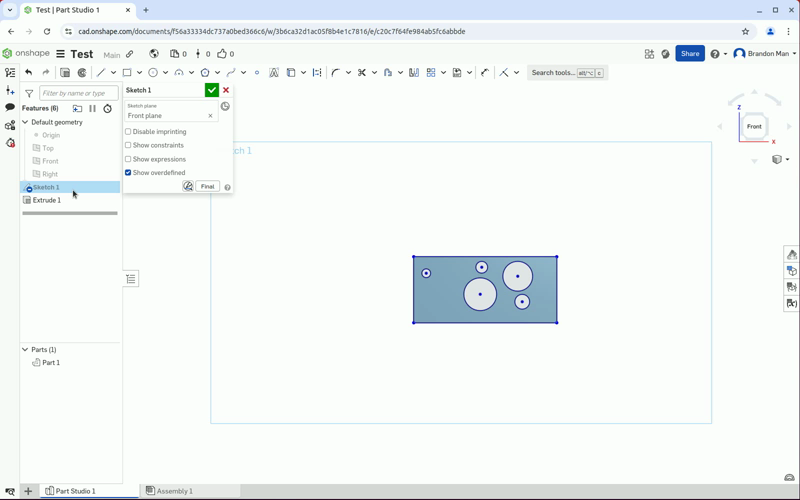
mouse_move(229, 92)
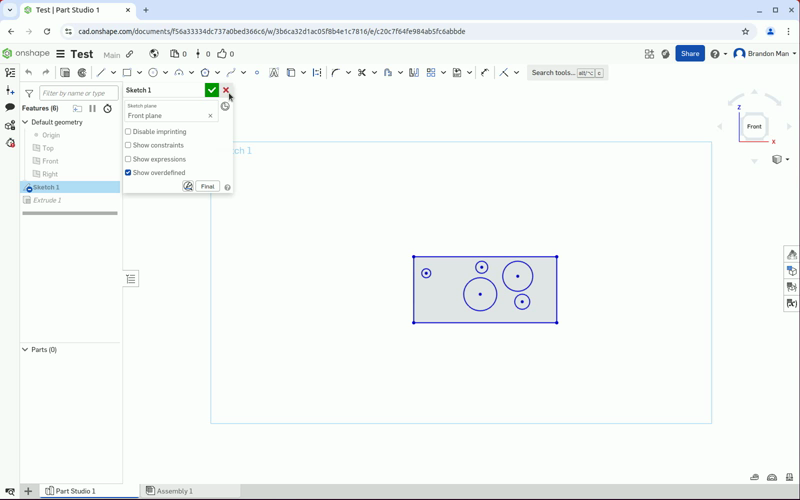
click(229, 92)
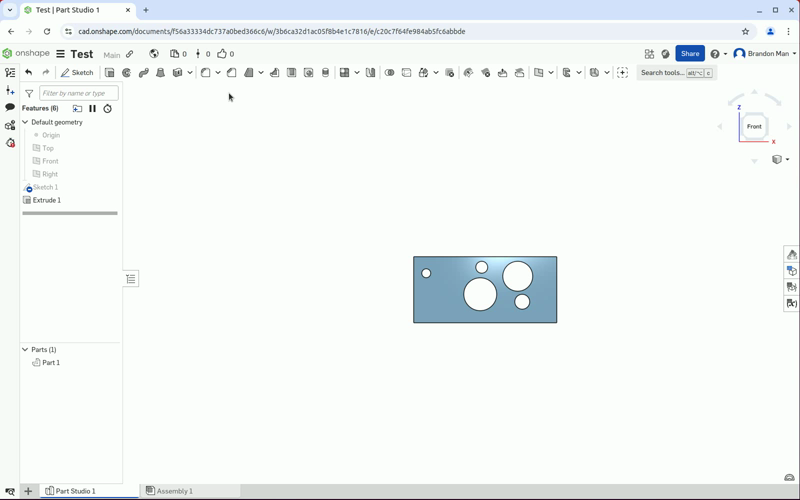
mouse_move(73, 352)
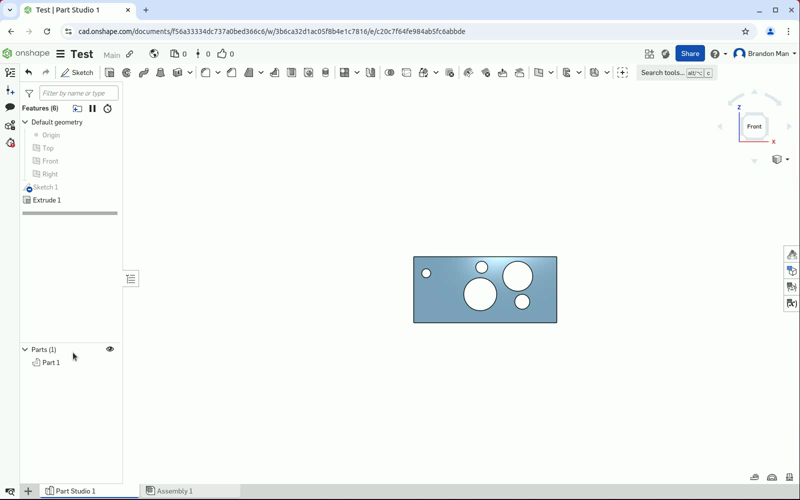
key(y)
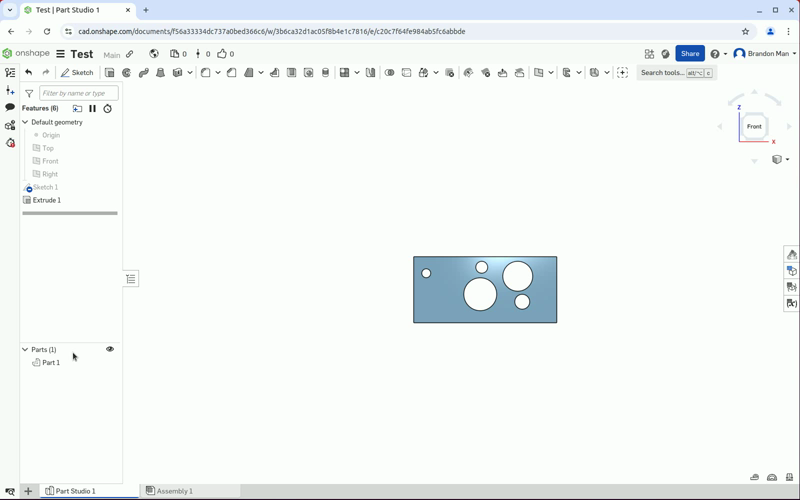
key(shift+p)
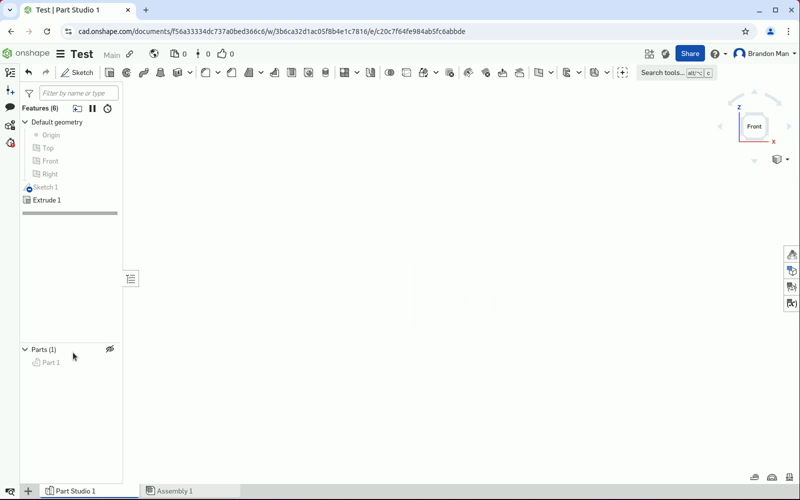
key(space)
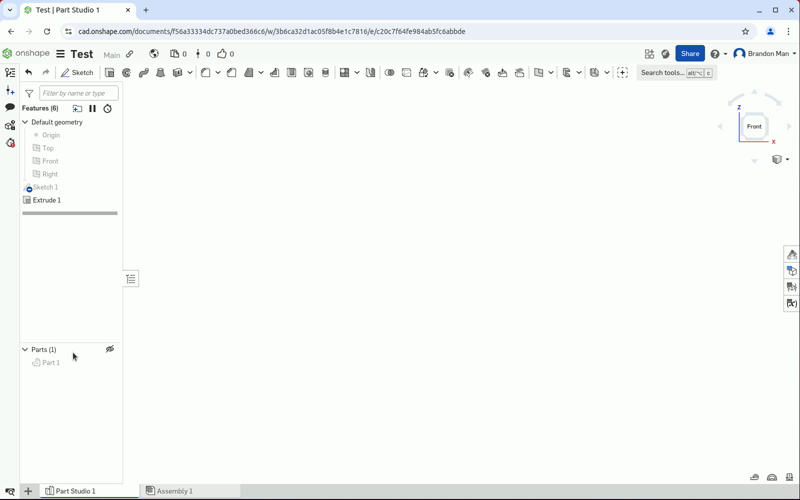
key_down(shift)
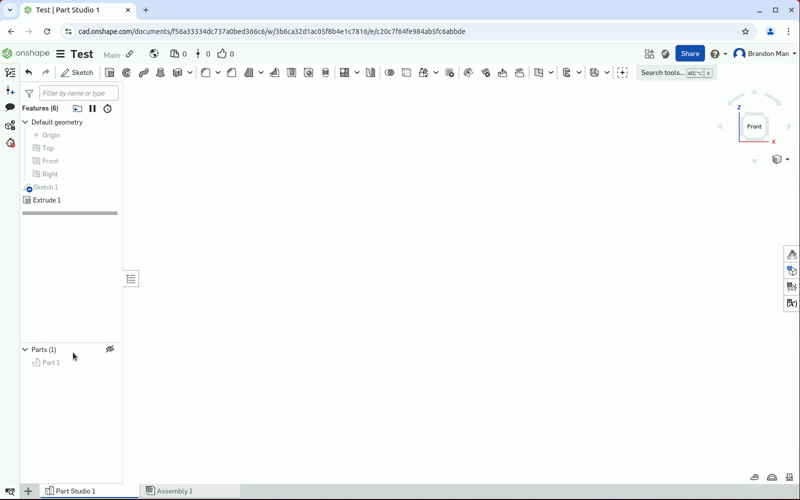
key(down)
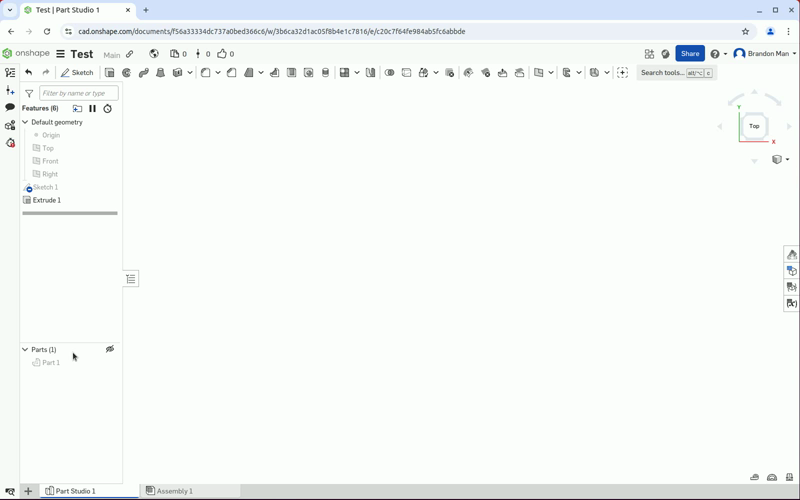
key_up(shift)
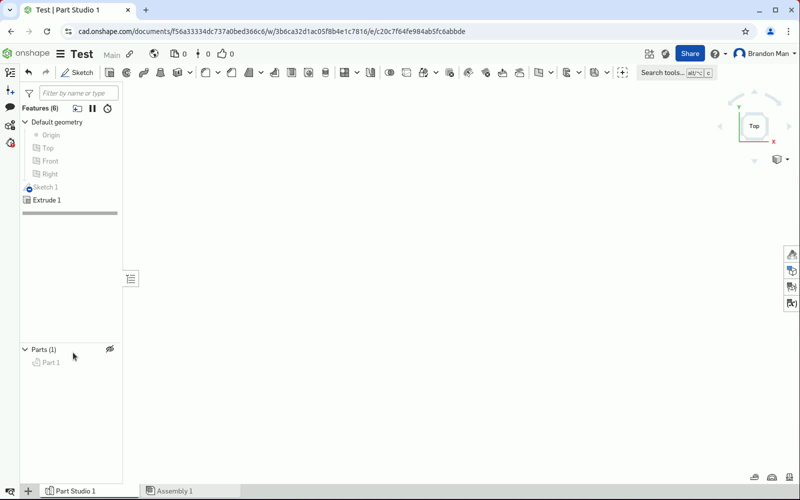
mouse_move(73, 352)
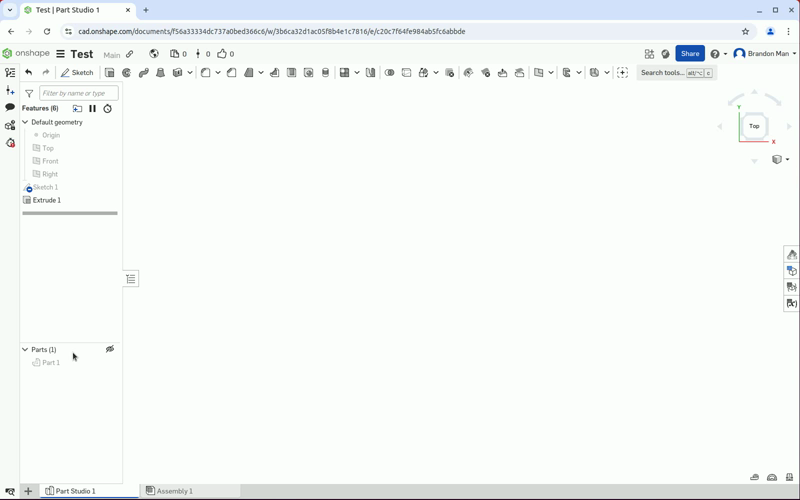
key(shift+y)
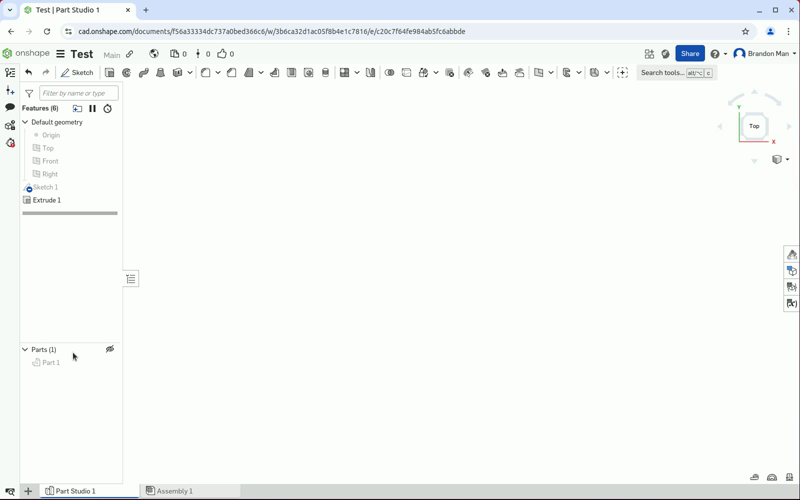
key(shift+s)
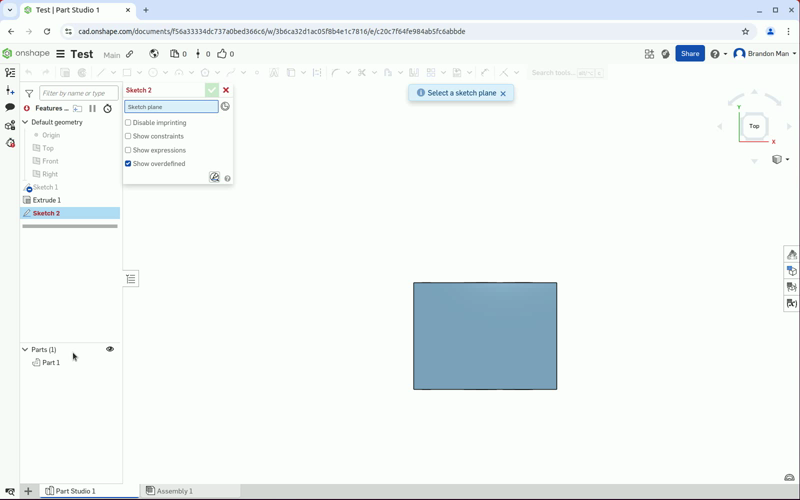
mouse_move(73, 150)
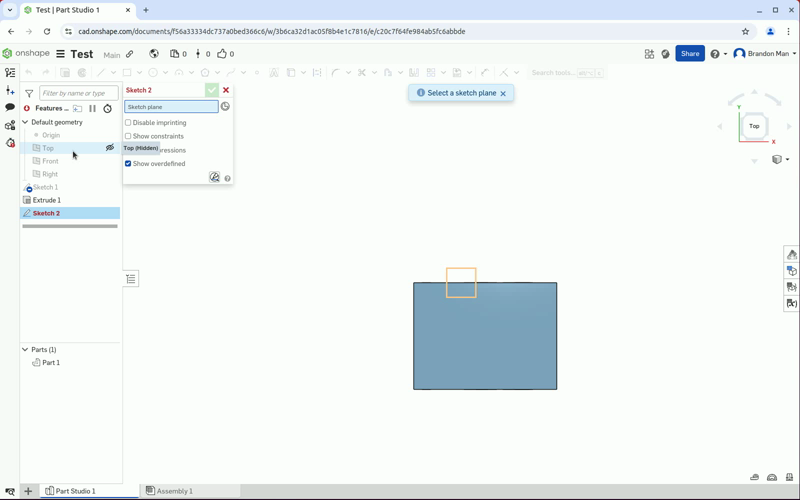
click(73, 150)
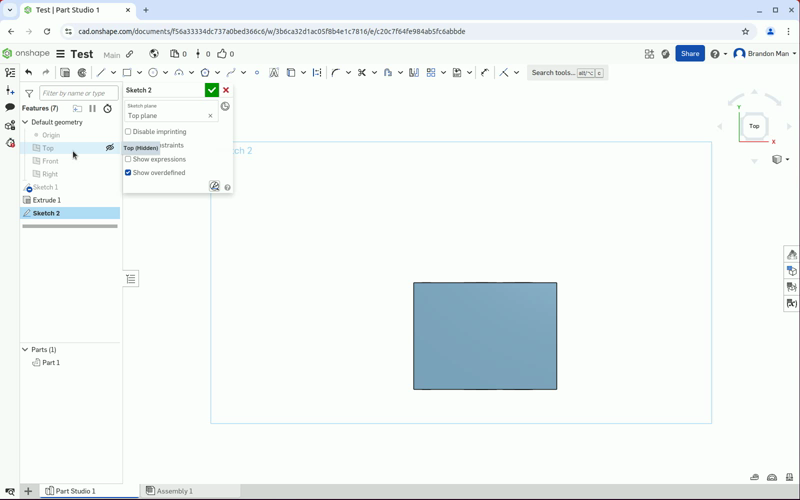
mouse_move(73, 352)
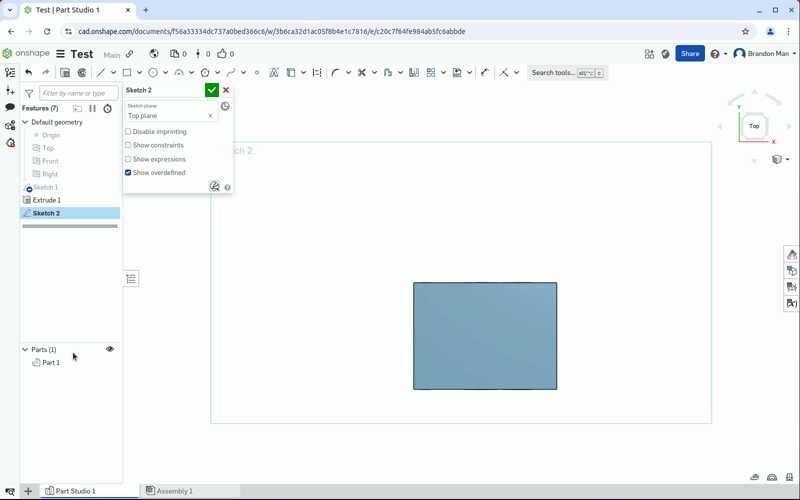
key(y)
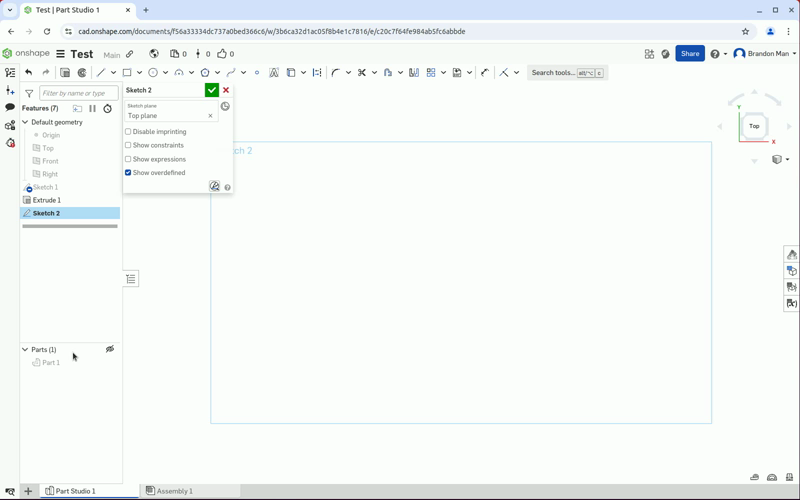
key(l)
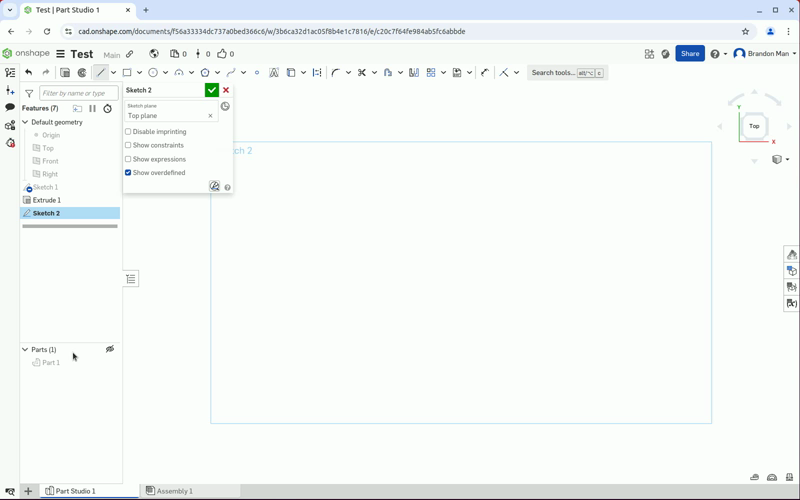
key_down(shift)
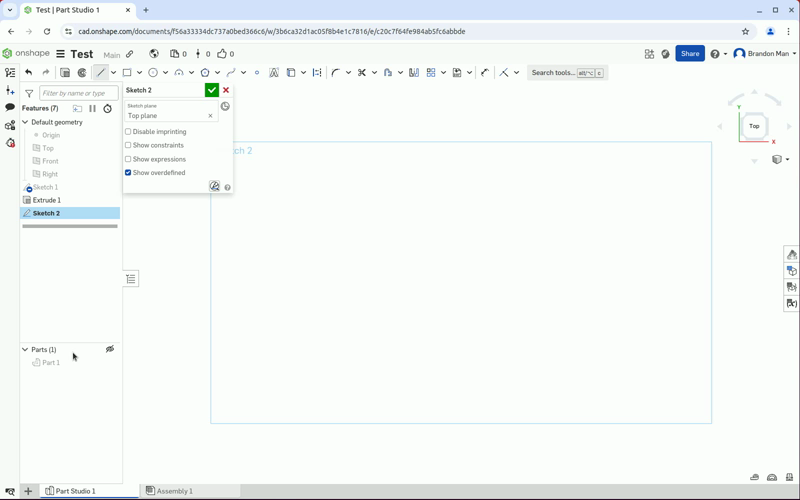
mouse_move(437, 311)
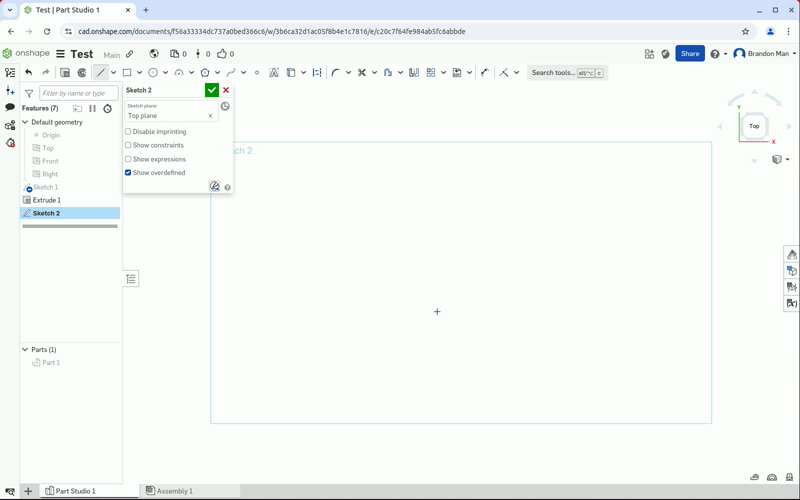
click(437, 311)
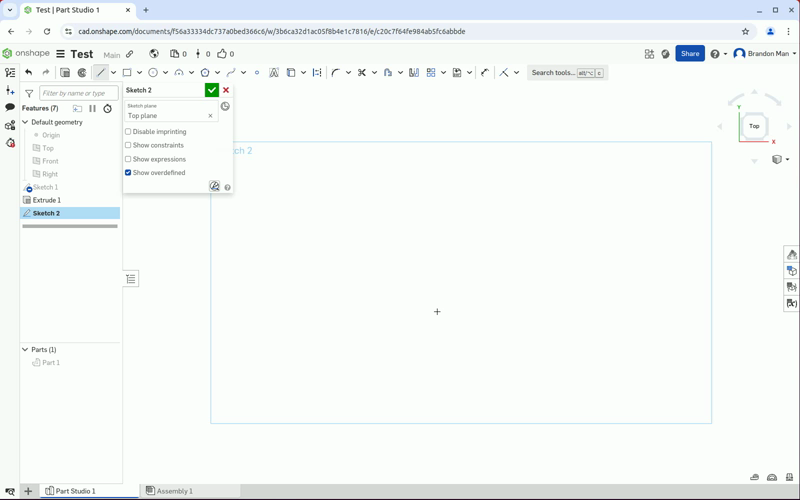
key_up(shift)
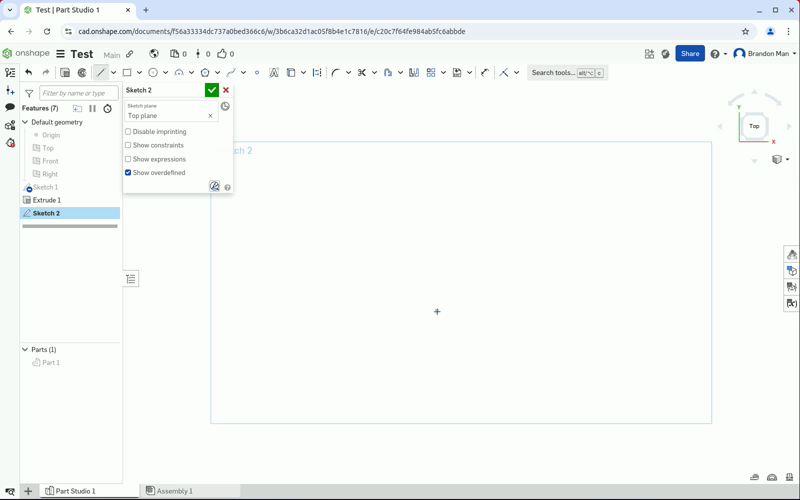
key_down(shift)
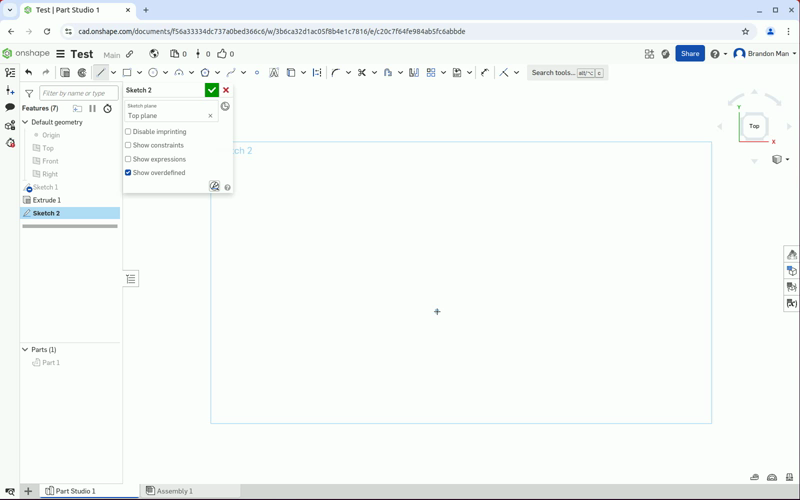
mouse_move(489, 364)
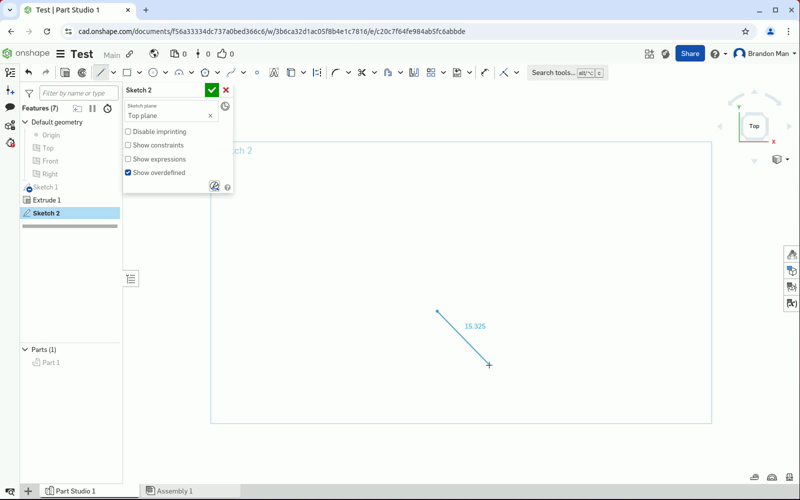
click(489, 364)
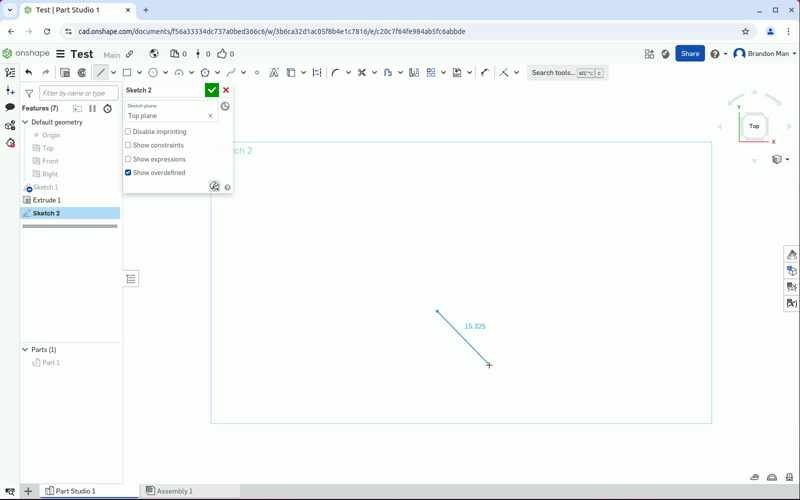
key_up(shift)
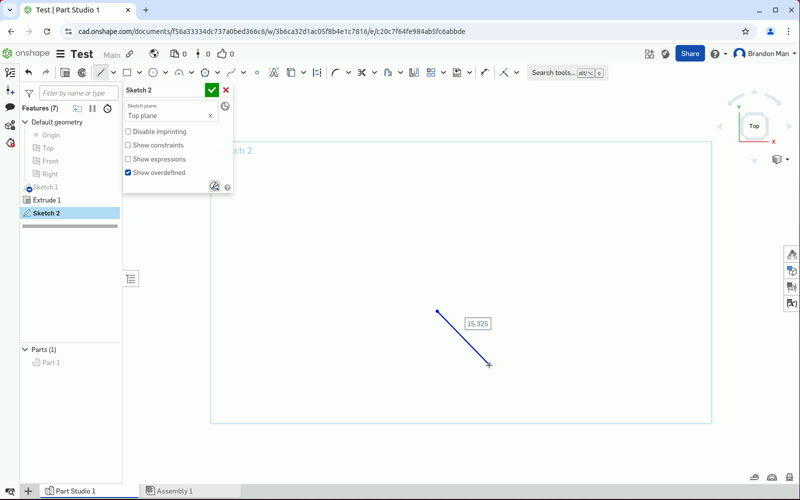
key_down(shift)
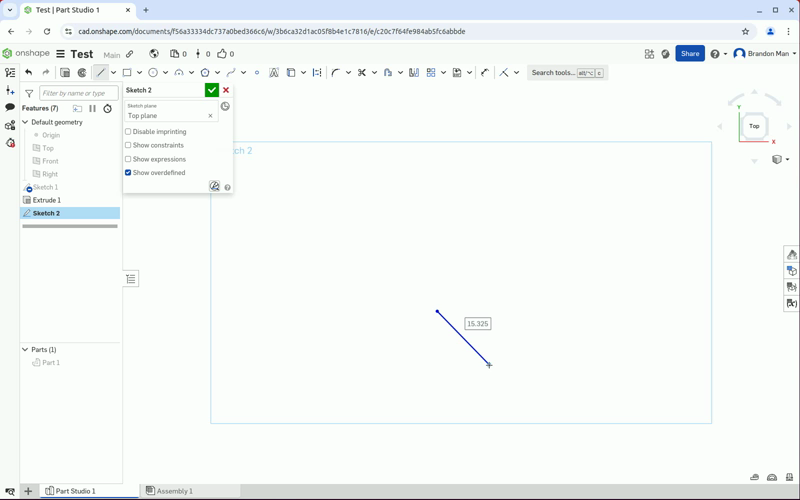
mouse_move(509, 293)
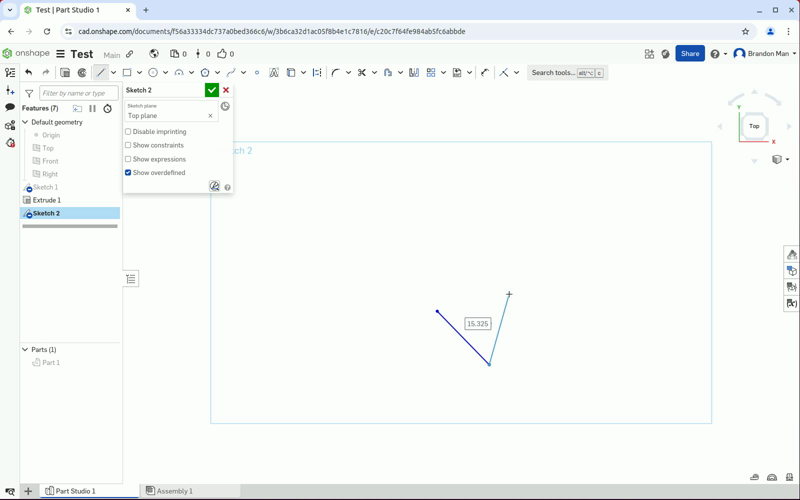
click(509, 293)
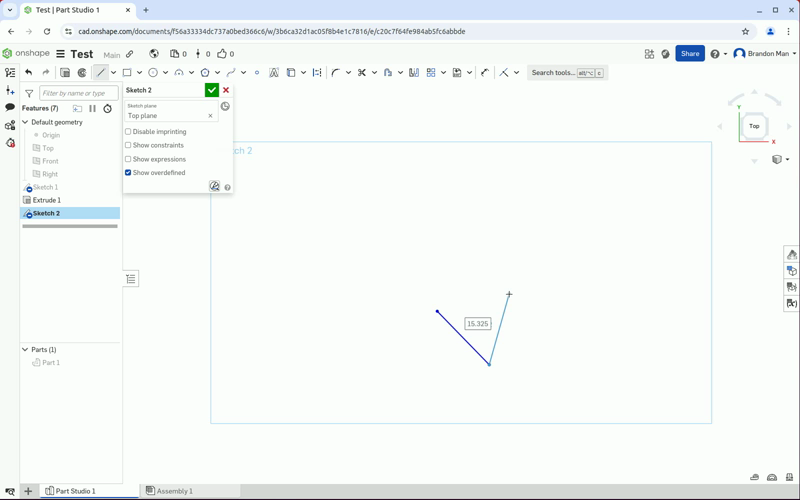
key_up(shift)
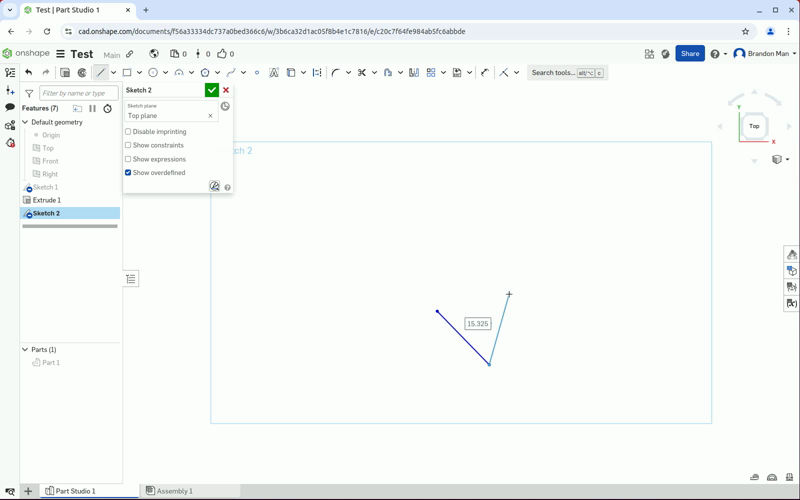
key_down(shift)
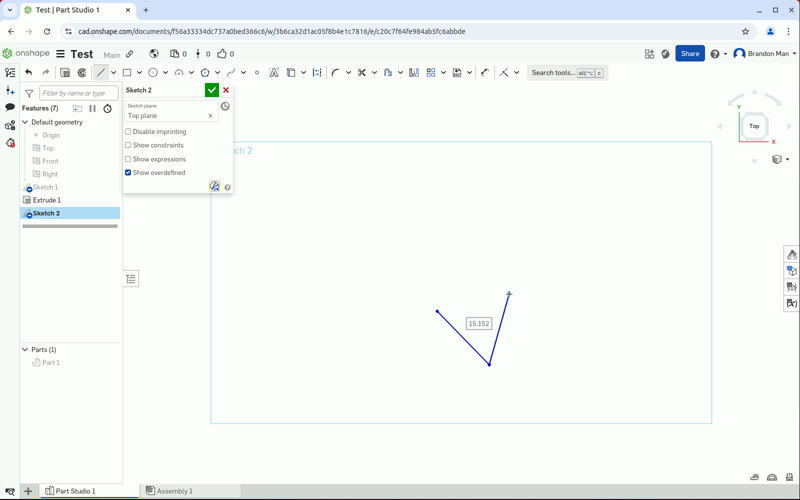
mouse_move(437, 311)
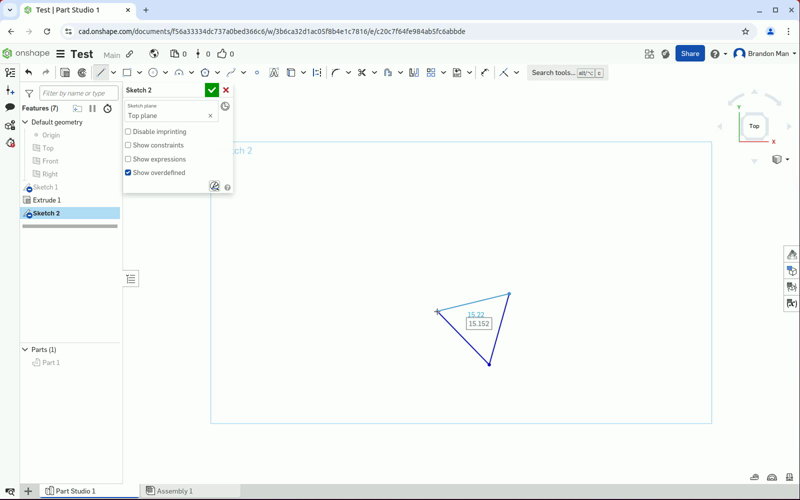
key_up(shift)
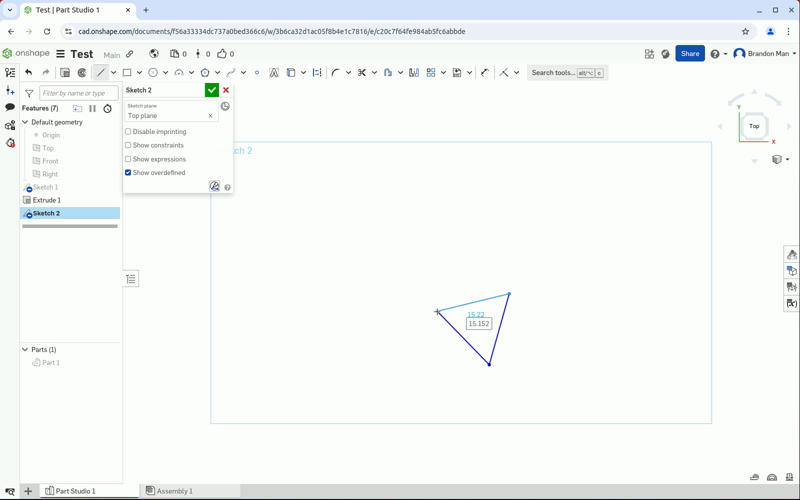
click(437, 311)
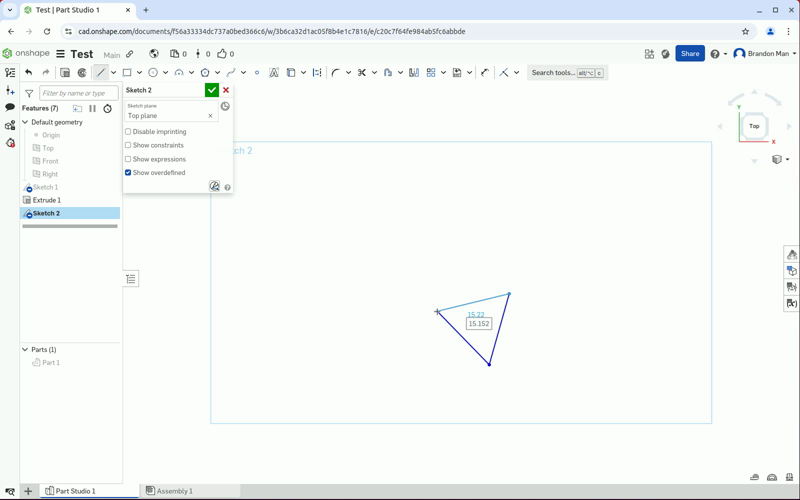
key(esc)
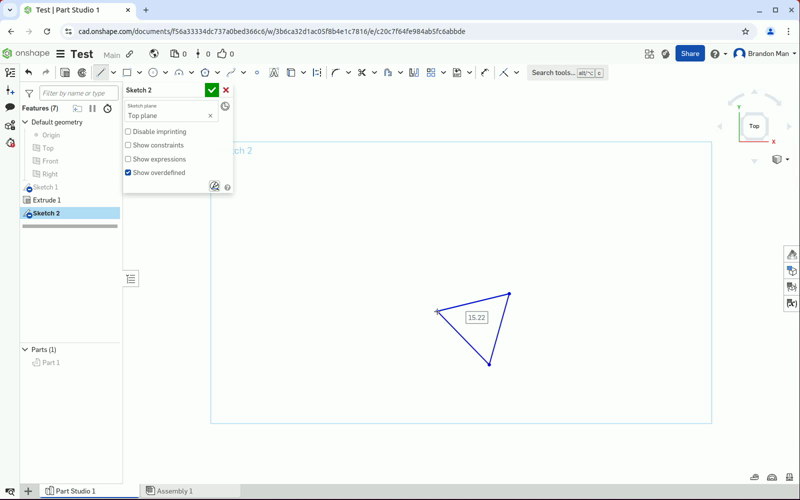
mouse_move(493, 317)
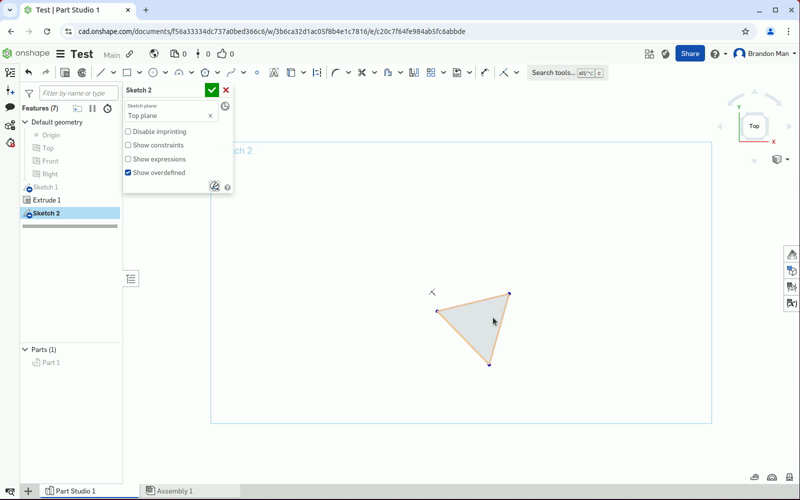
click(493, 317)
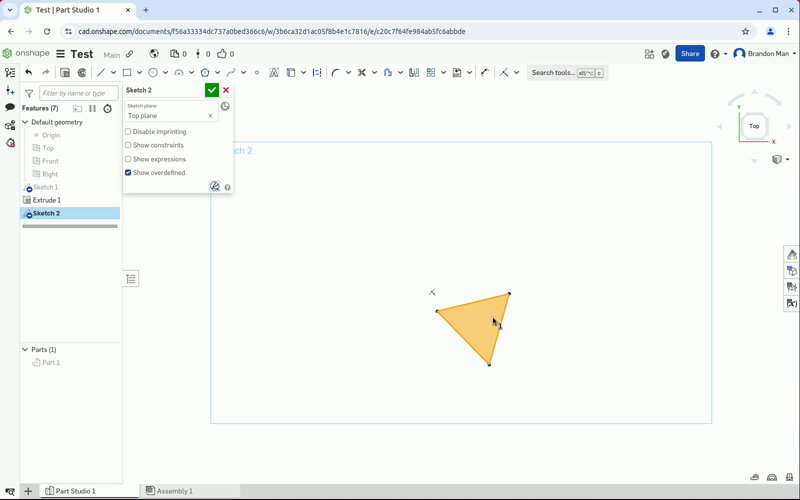
mouse_move(73, 352)
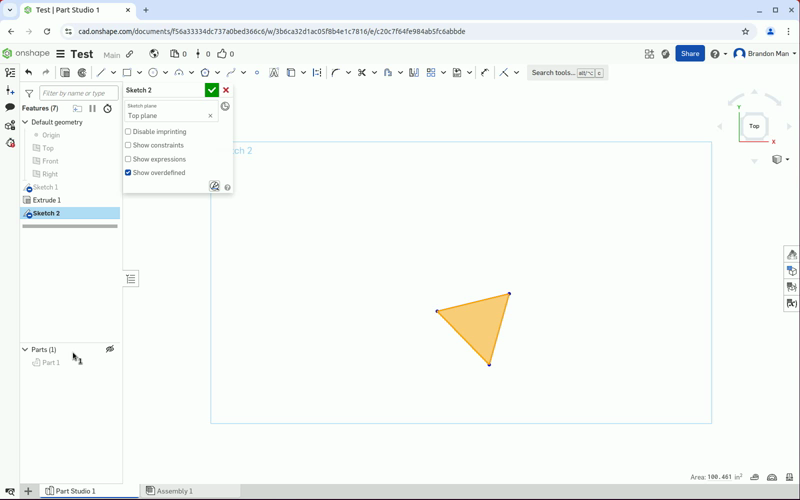
key(shift+y)
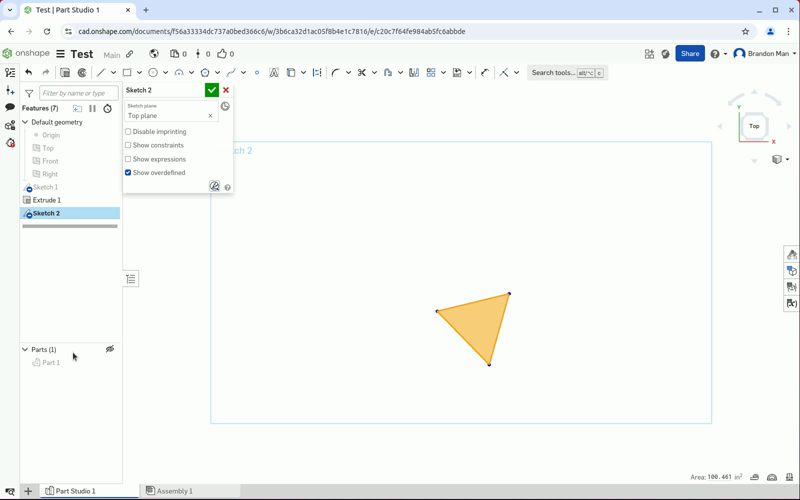
key(shift+e)
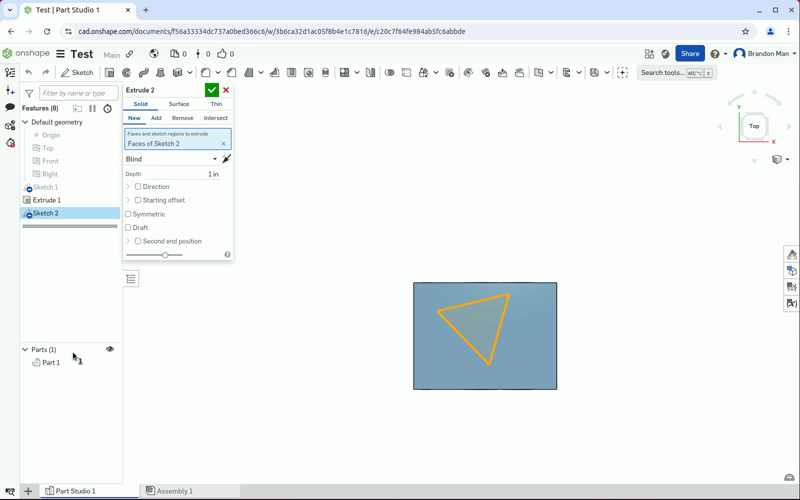
mouse_move(143, 106)
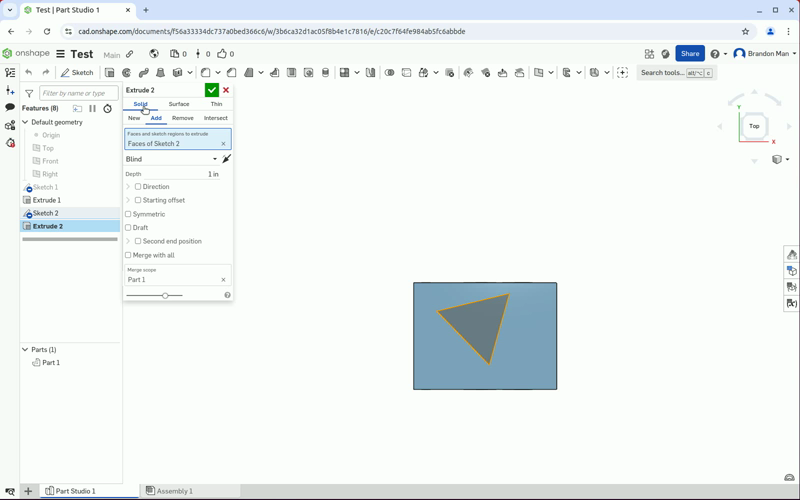
click(143, 106)
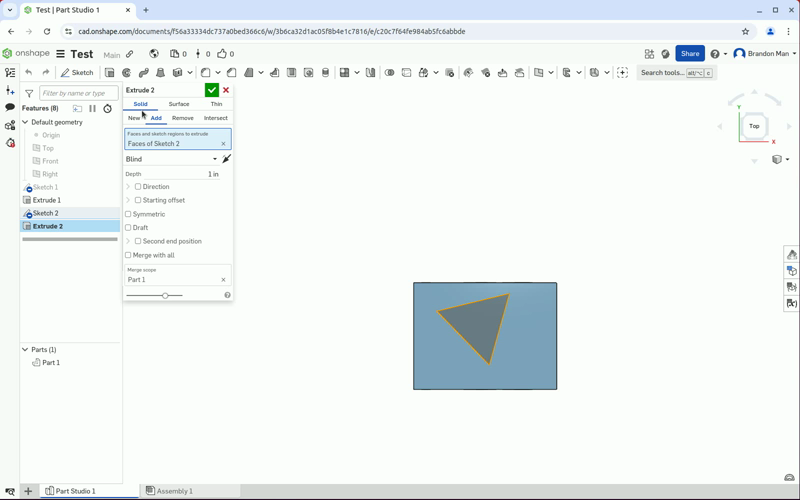
mouse_move(137, 120)
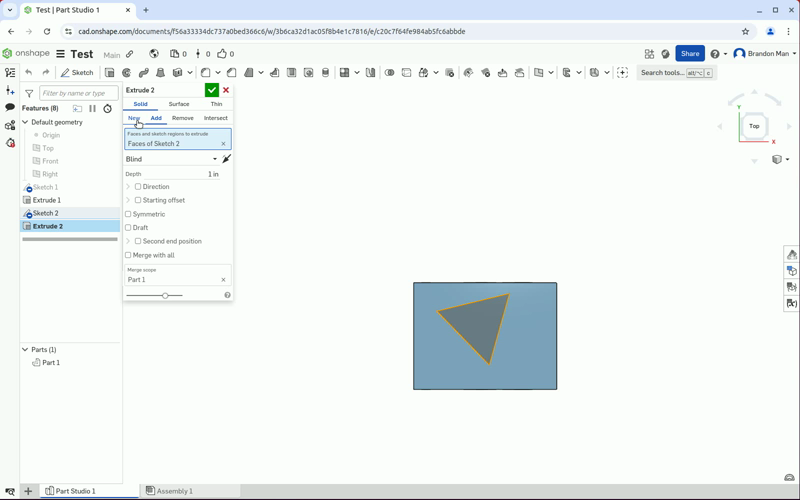
click(137, 120)
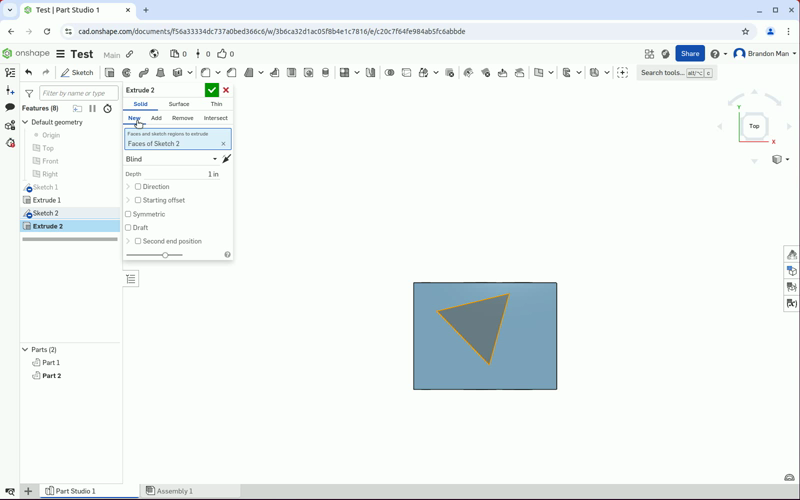
key(tab, 4)
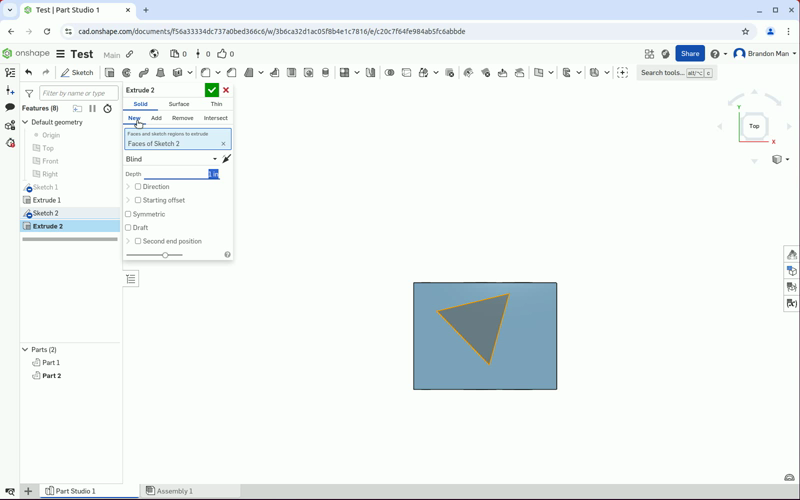
text(23.108)
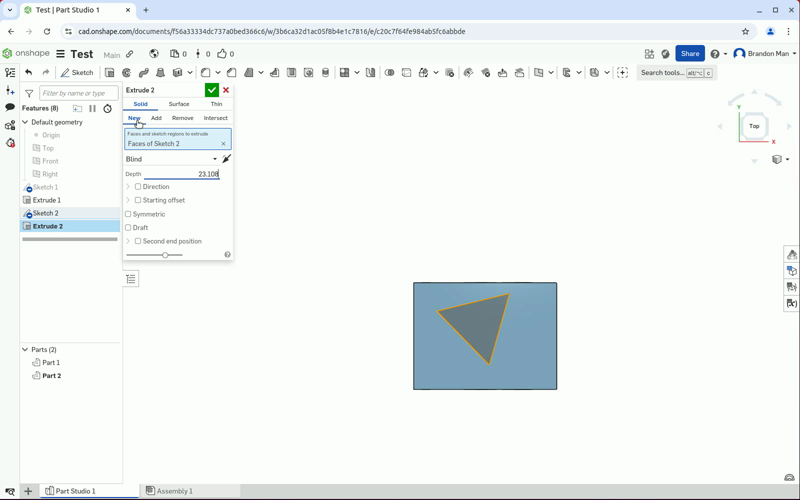
key(enter)
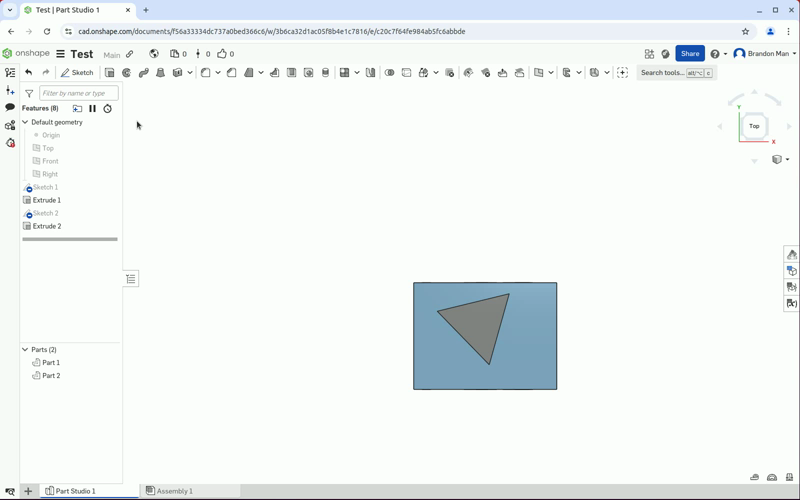
key(shift+h)
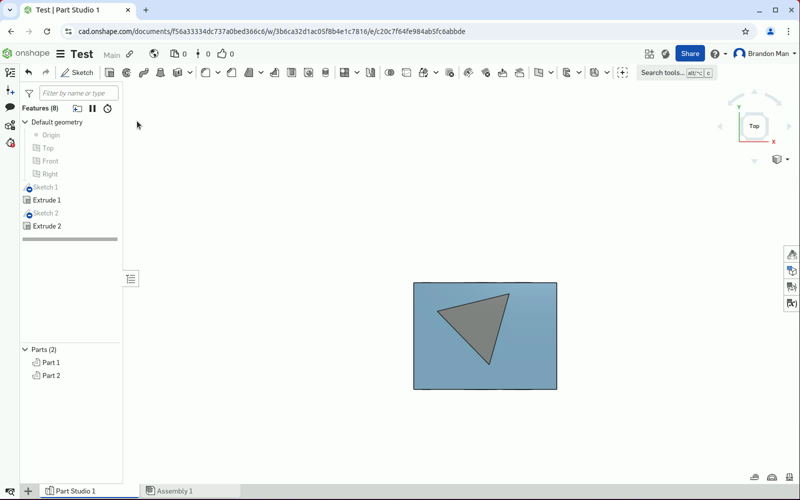
key(shift+h)
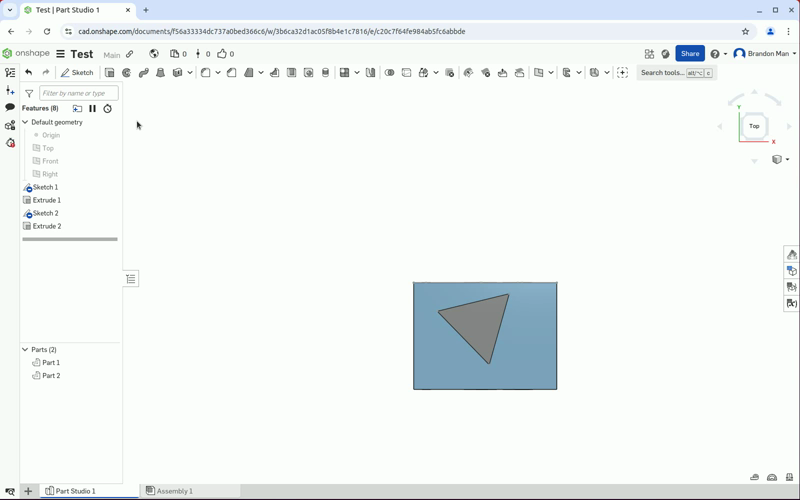
key(shift+7)
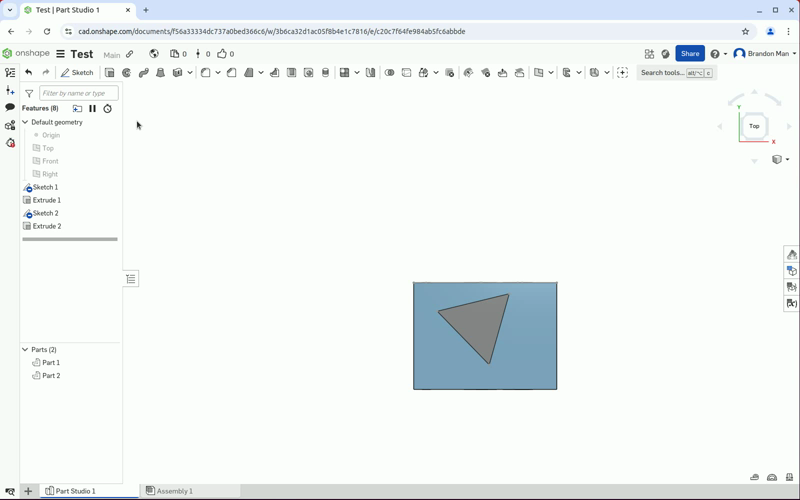
key(up, 3)
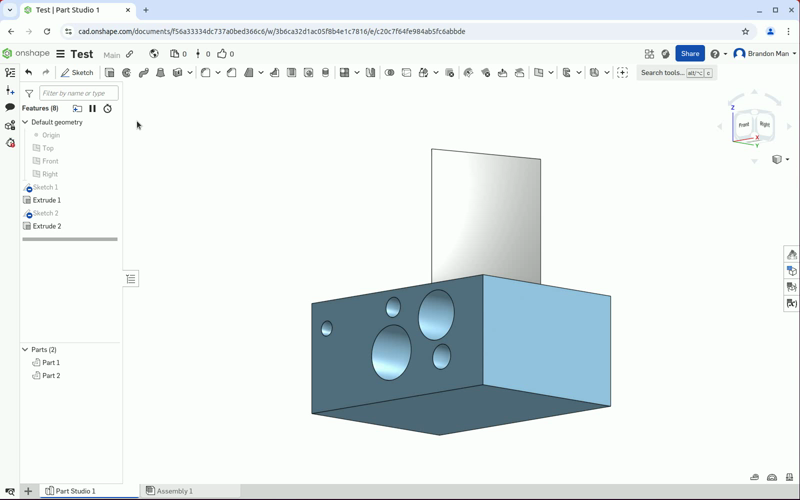
key(left, 3)
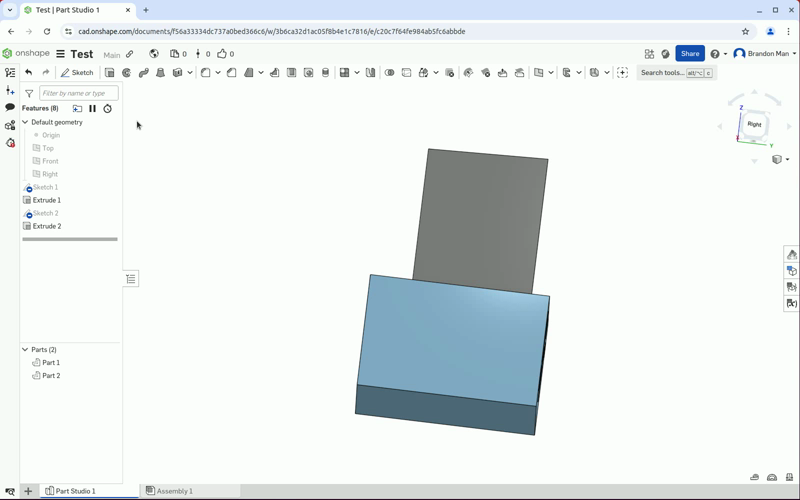
key(right, 3)
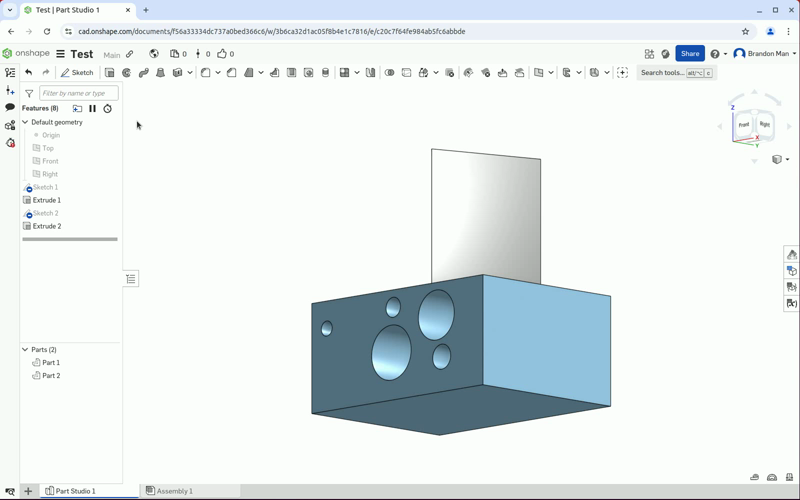
key(down, 3)
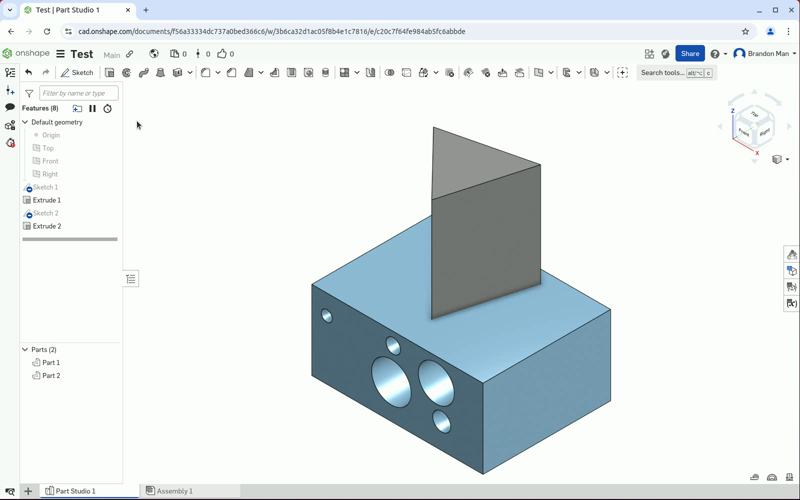
mouse_move(73, 189)
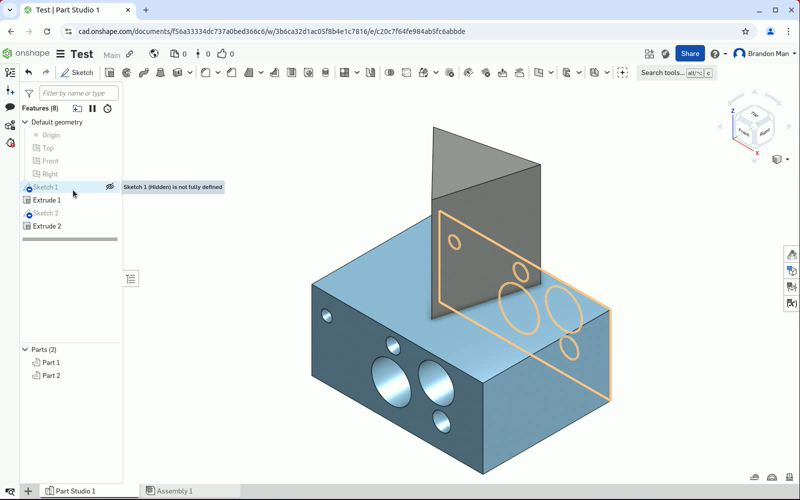
click(73, 189)